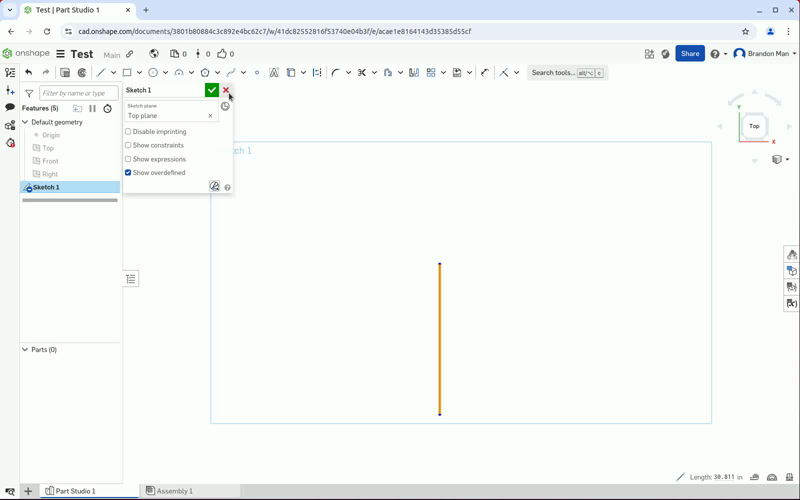
key(shift+h)
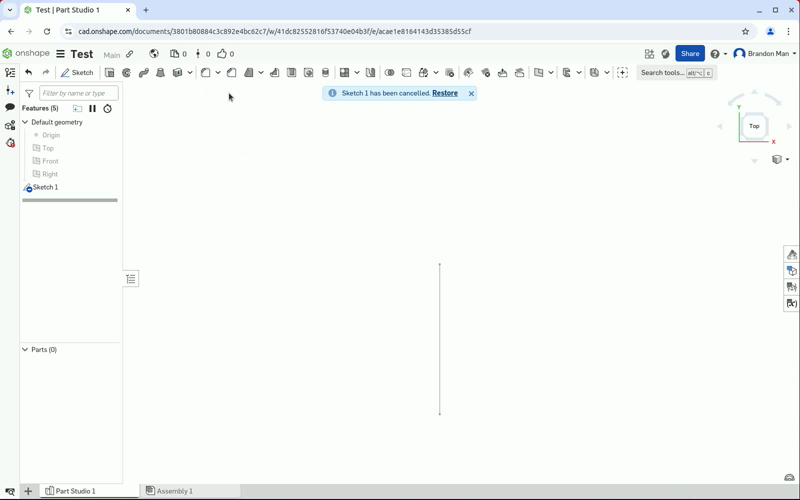
key(shift+s)
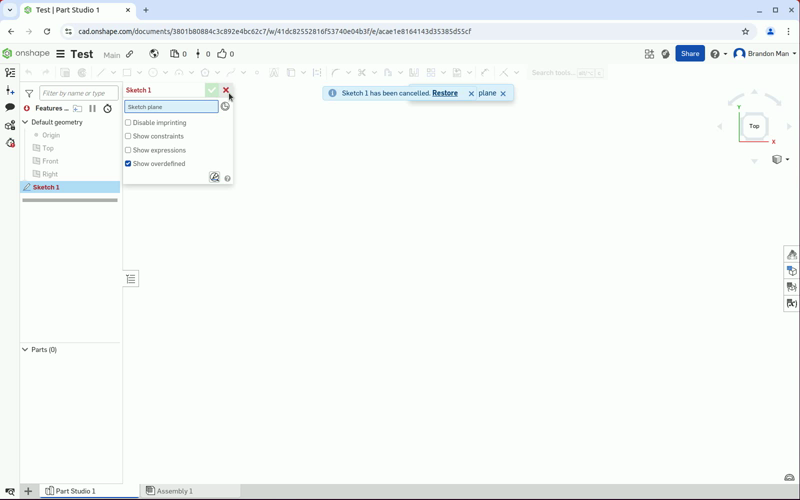
mouse_move(73, 150)
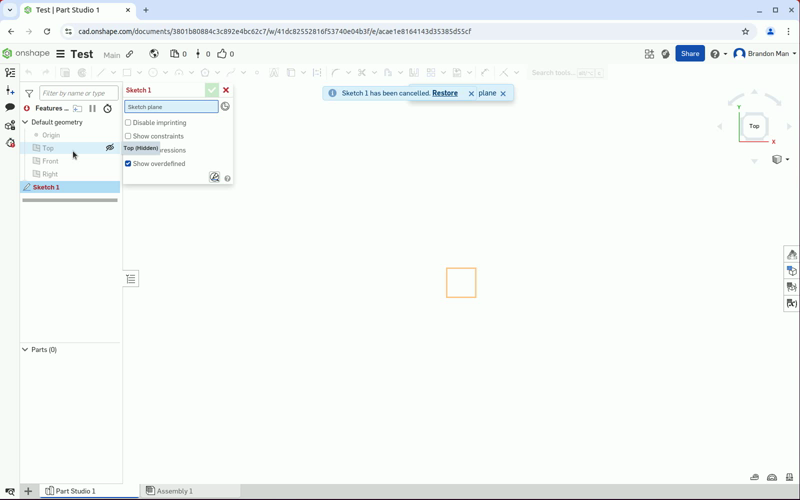
click(73, 150)
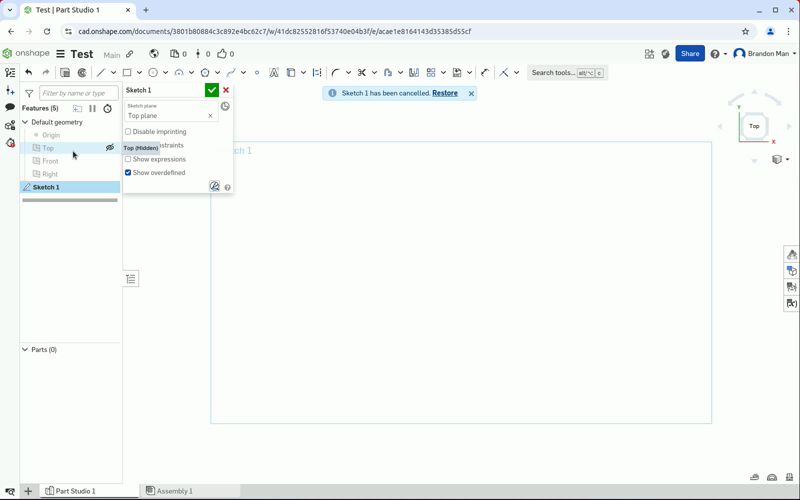
mouse_move(73, 352)
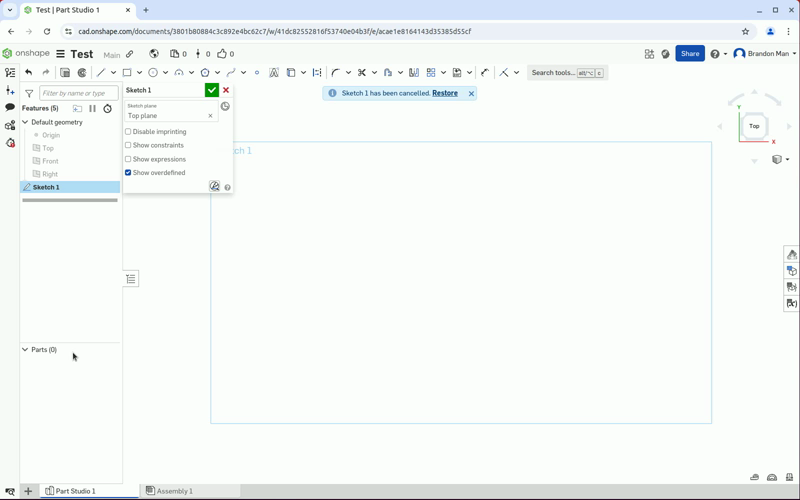
key(y)
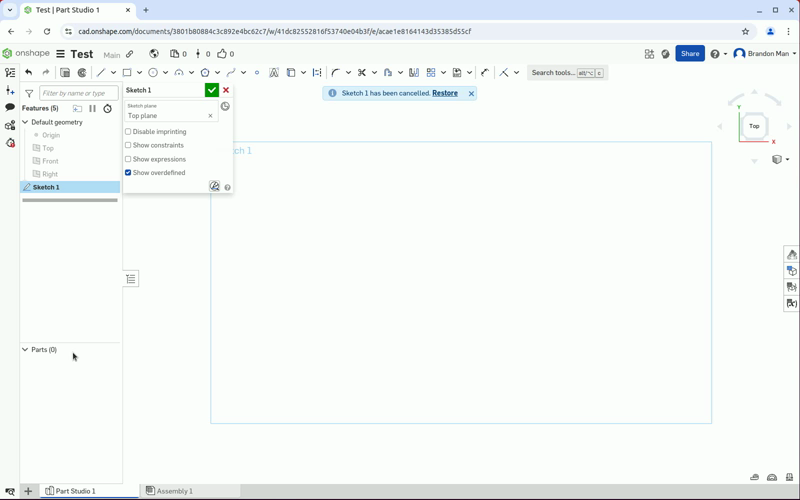
key(l)
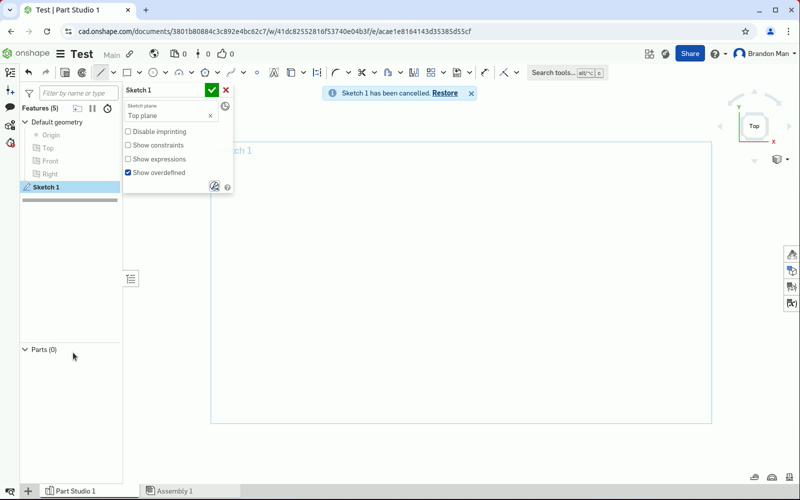
key_down(shift)
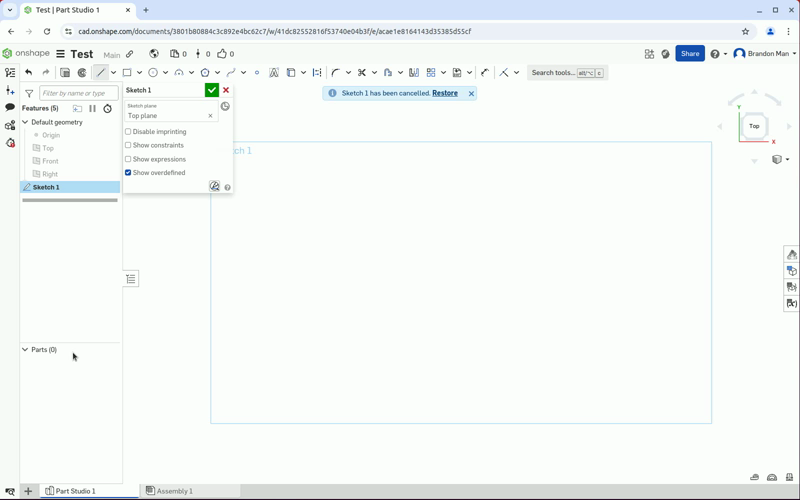
mouse_move(348, 282)
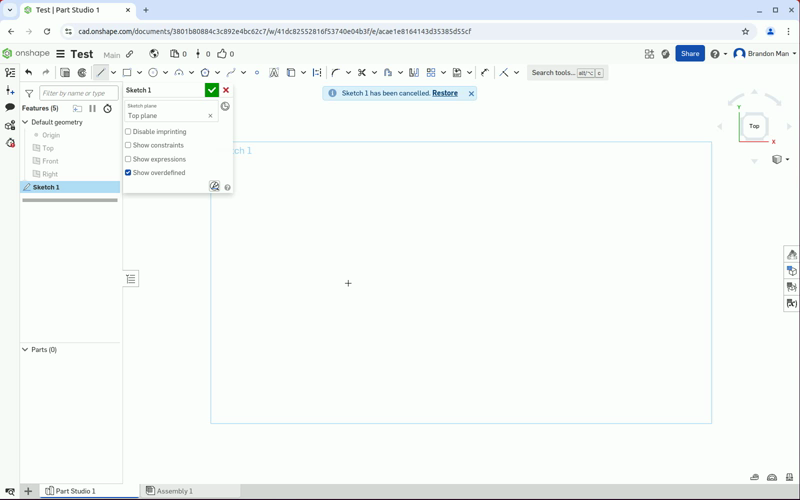
click(348, 282)
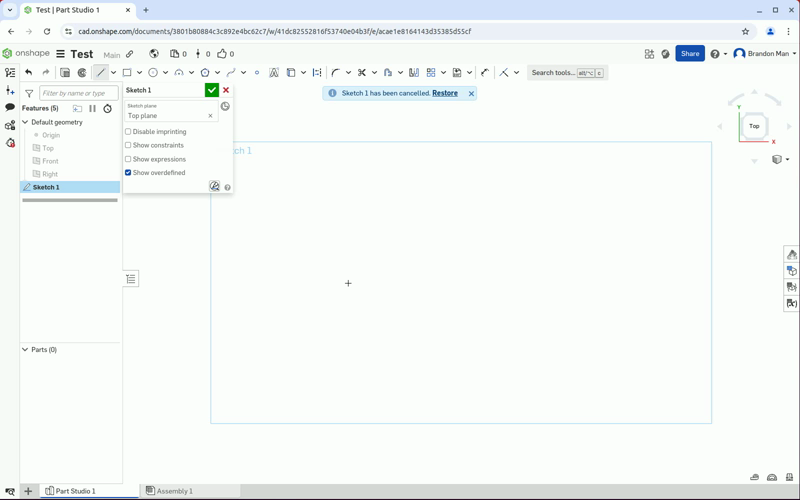
key_up(shift)
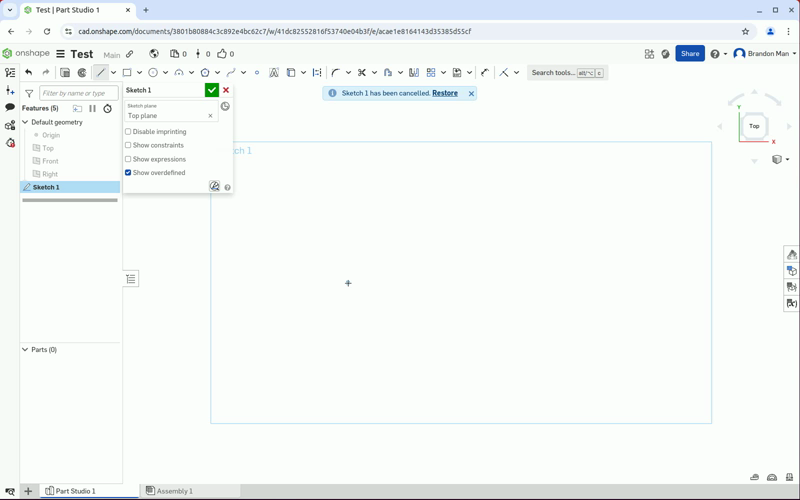
key_down(shift)
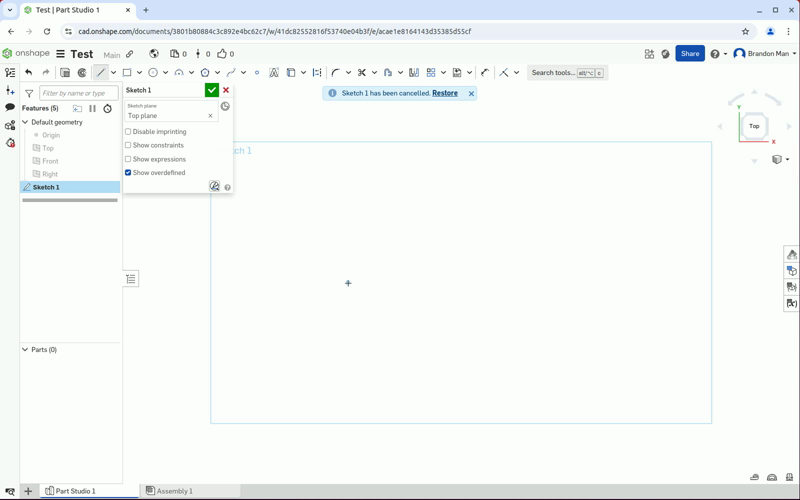
mouse_move(378, 282)
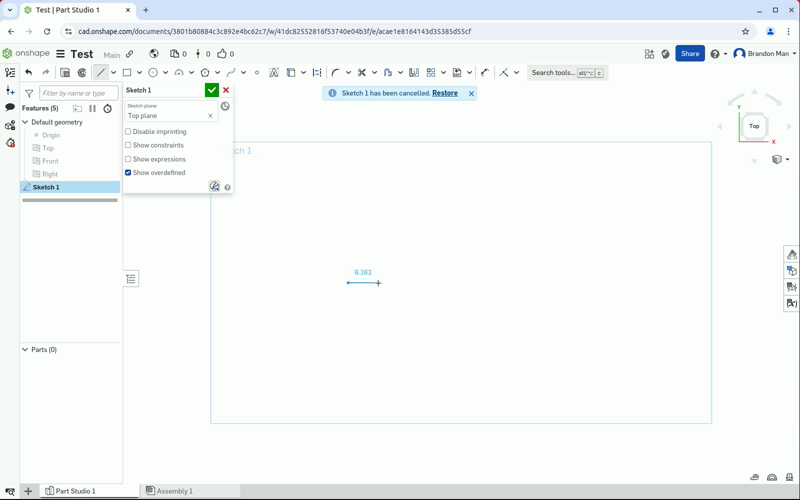
mouse_move(383, 302)
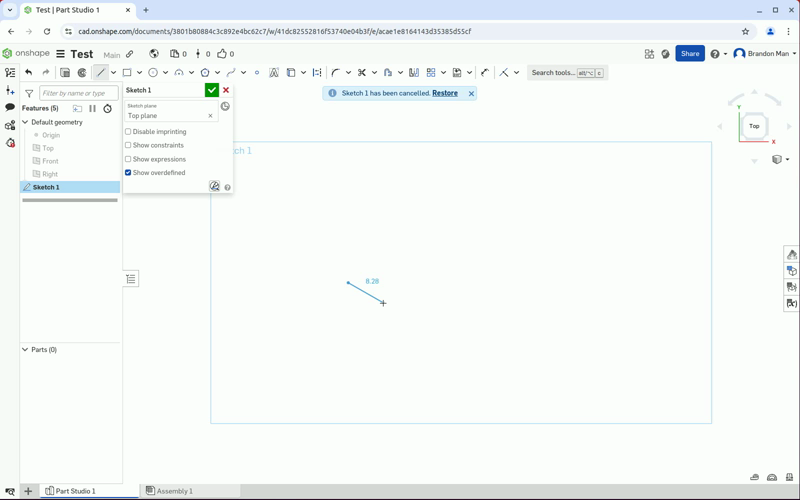
click(383, 302)
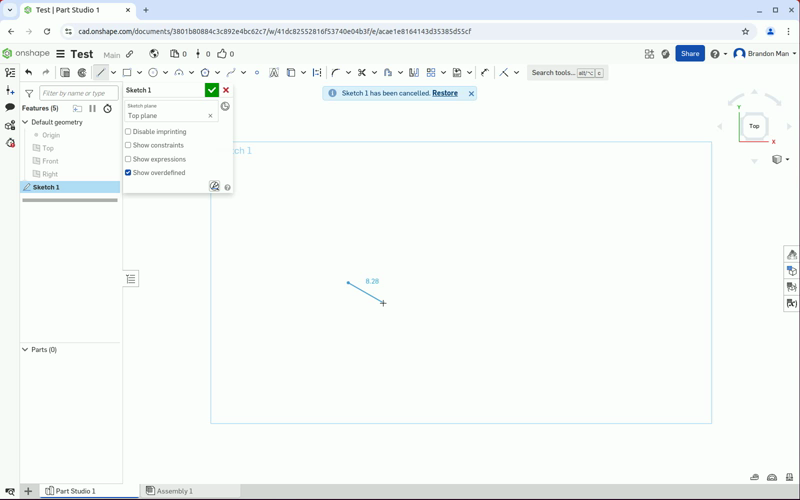
key_up(shift)
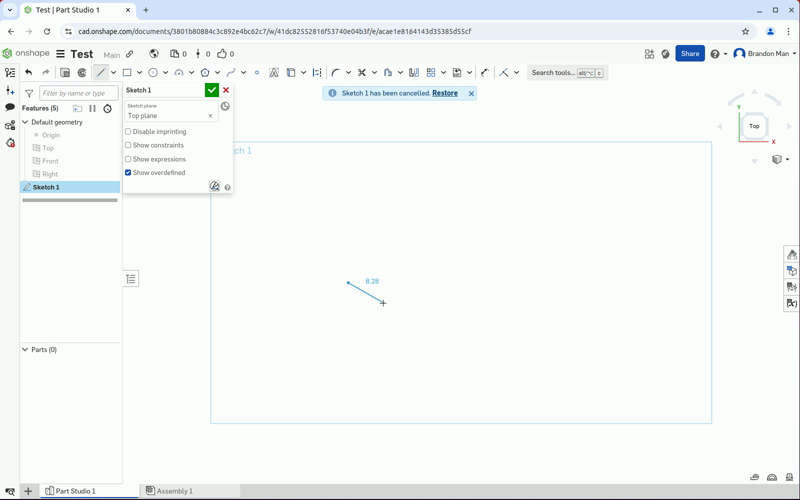
key_down(shift)
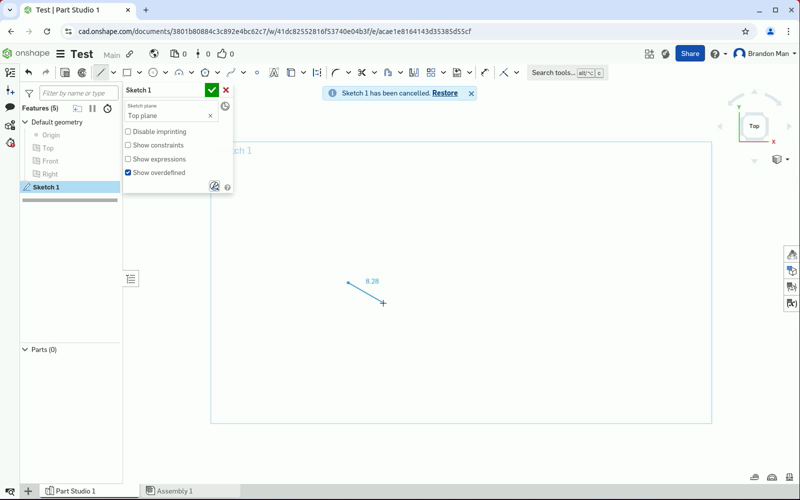
mouse_move(413, 302)
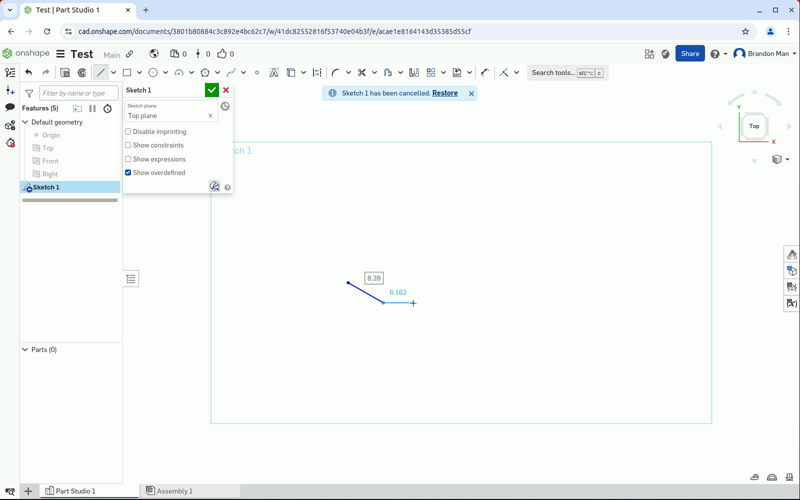
mouse_move(417, 282)
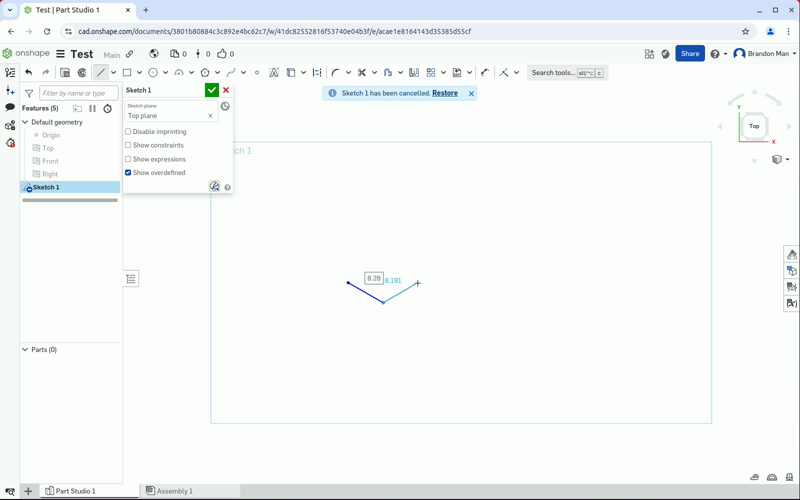
click(417, 282)
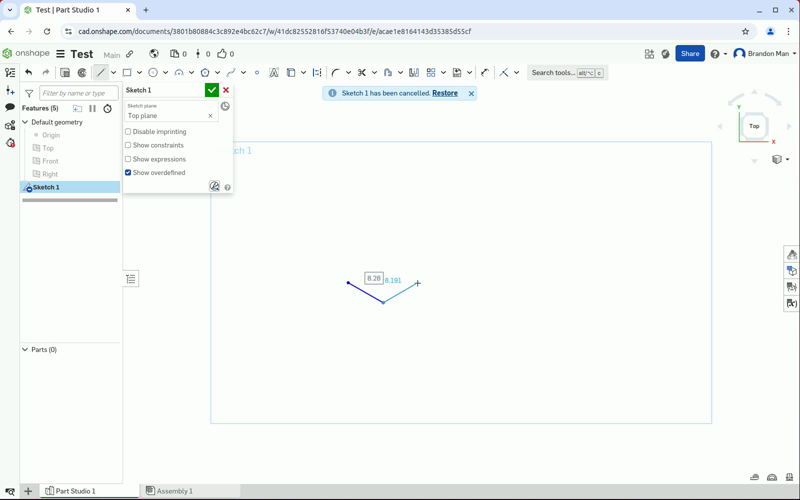
key_up(shift)
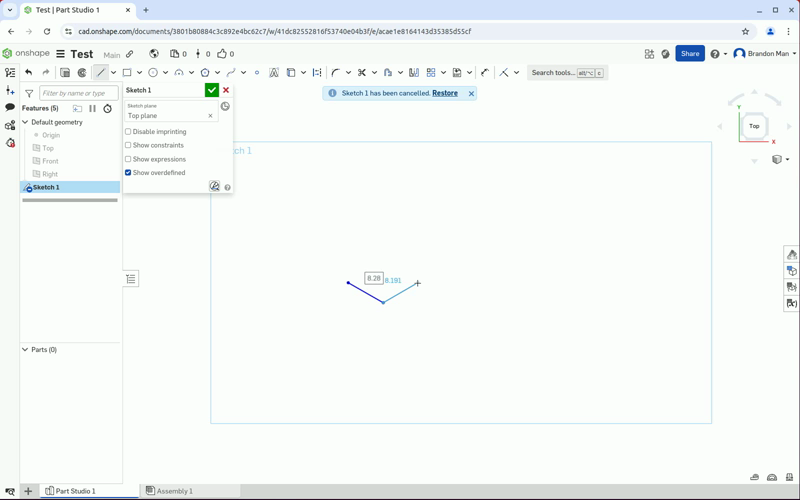
key_down(shift)
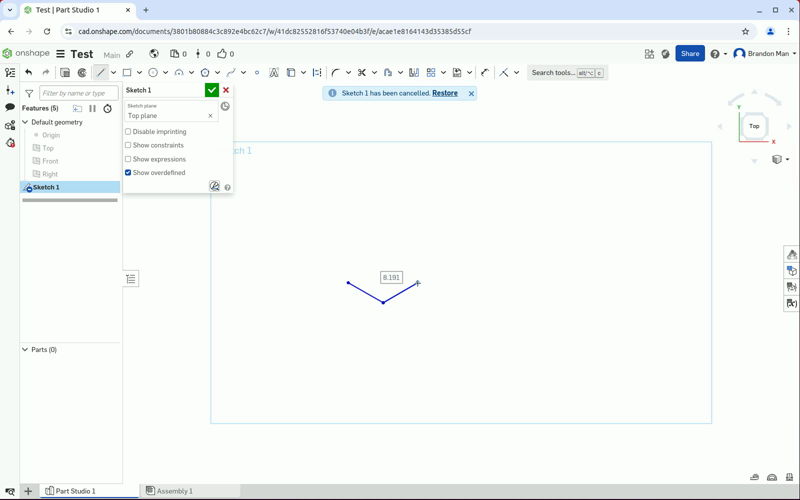
mouse_move(447, 282)
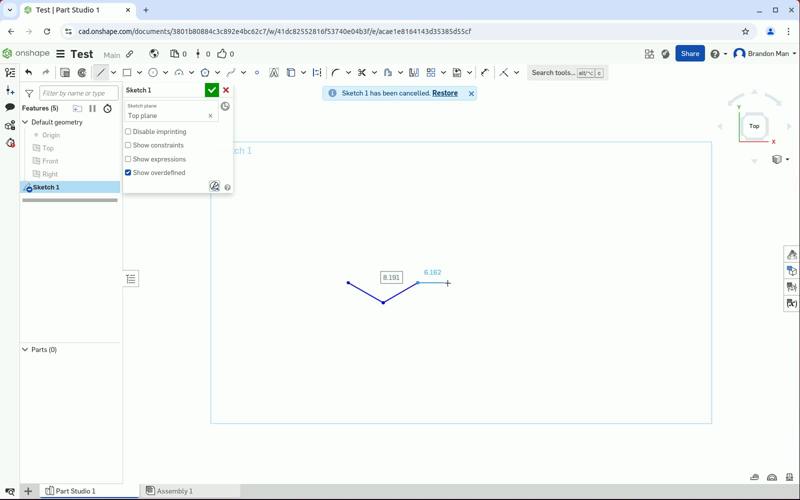
mouse_move(417, 242)
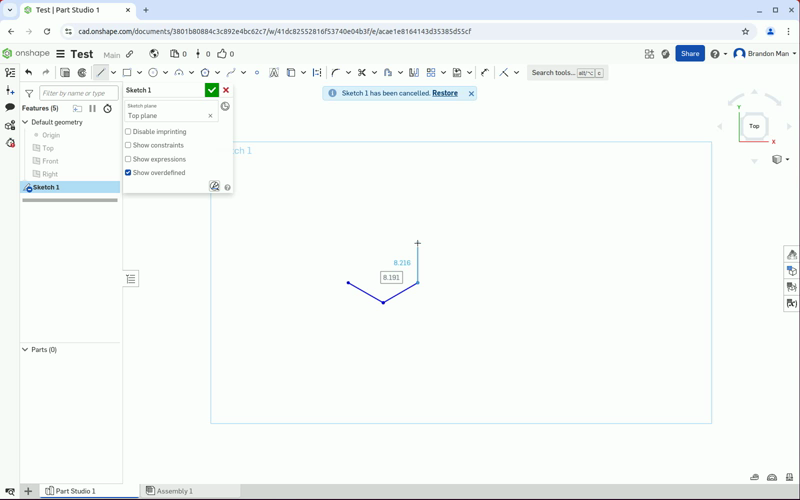
click(417, 242)
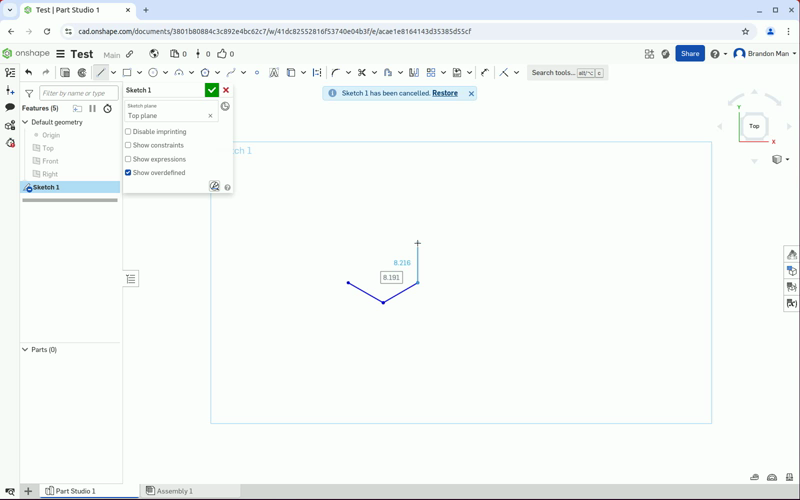
key_up(shift)
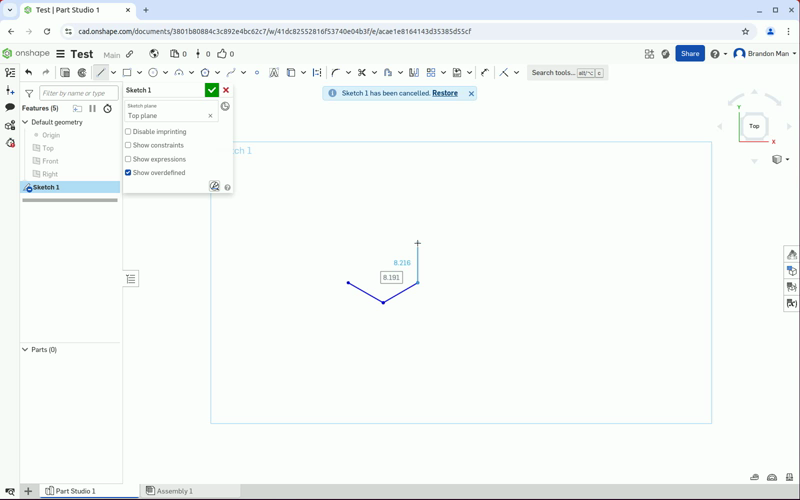
key_down(shift)
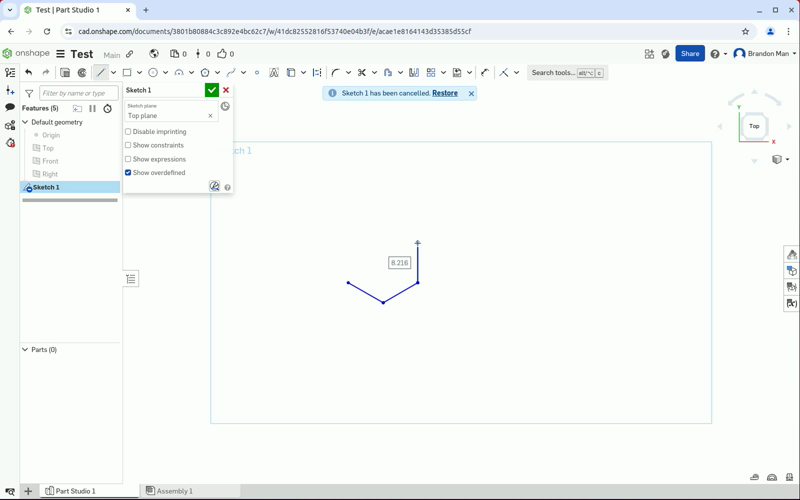
mouse_move(447, 242)
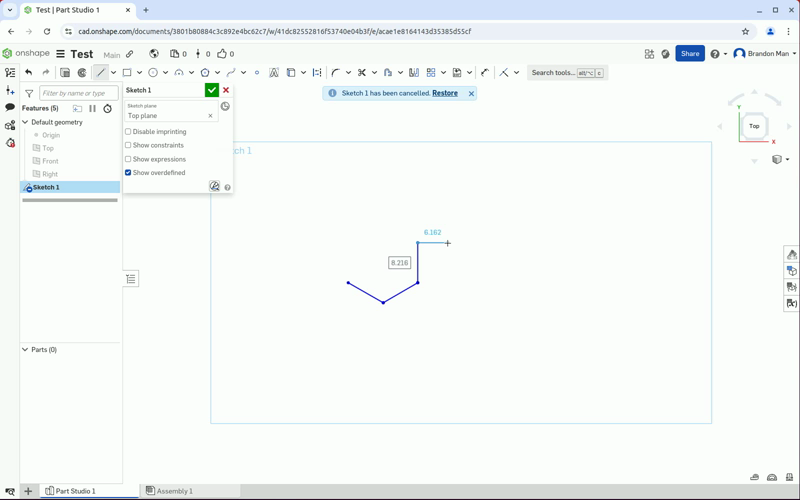
mouse_move(383, 222)
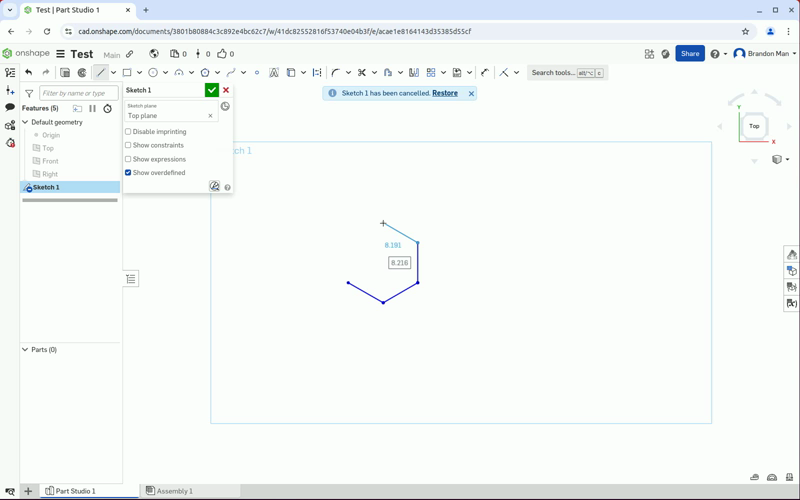
click(383, 222)
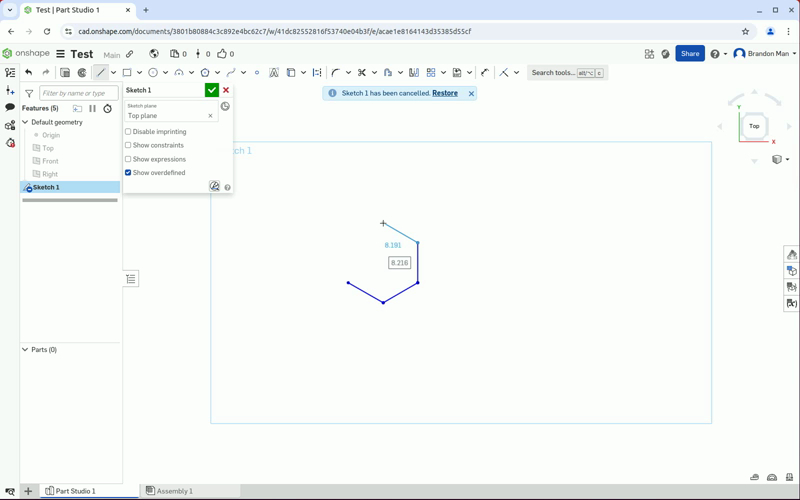
key_up(shift)
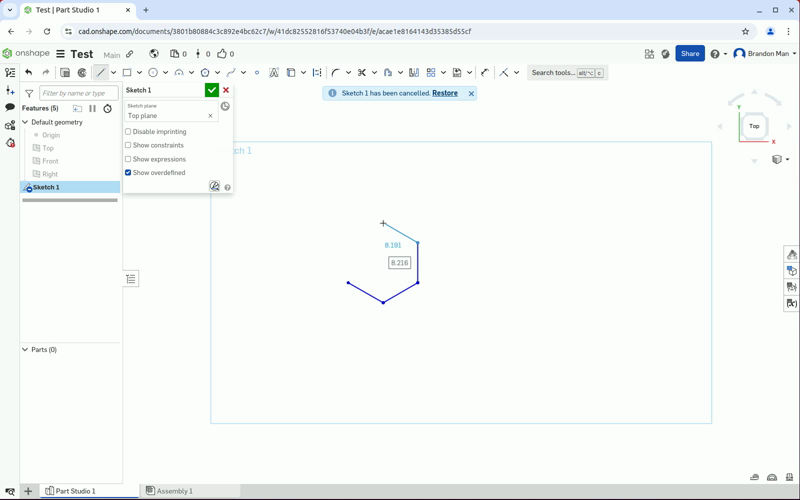
key_down(shift)
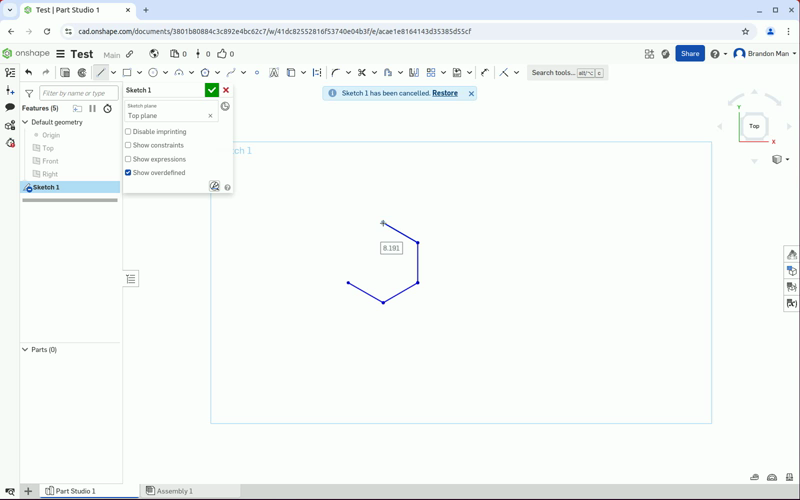
mouse_move(413, 222)
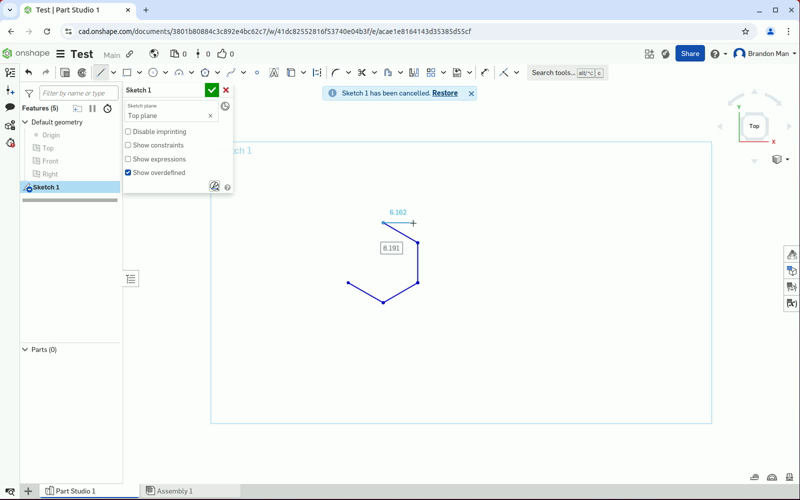
mouse_move(348, 242)
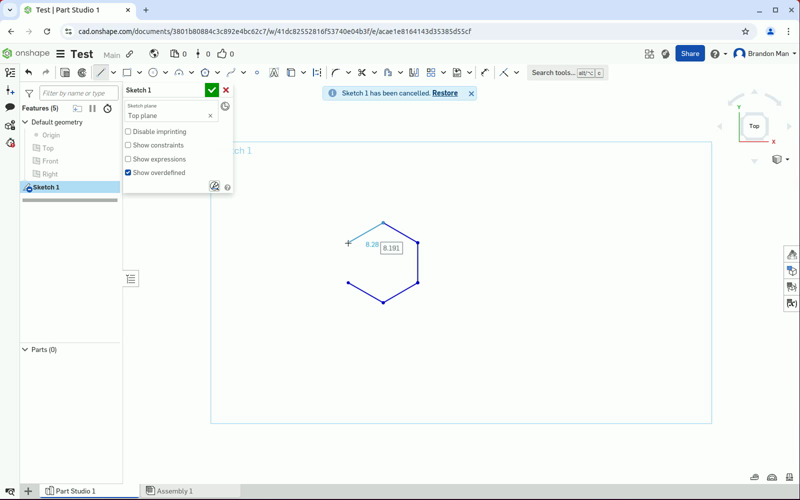
click(348, 242)
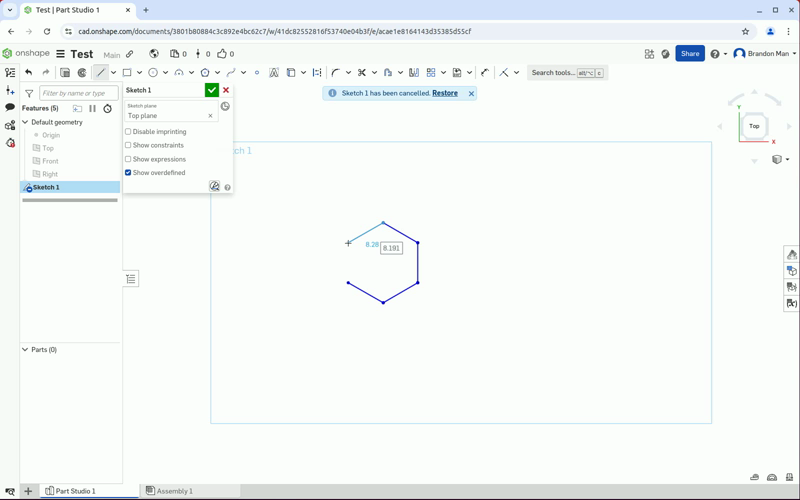
key_up(shift)
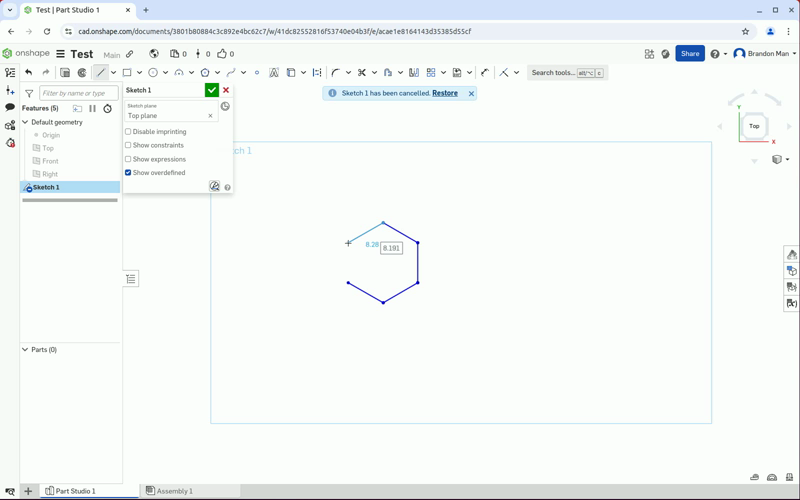
mouse_move(378, 242)
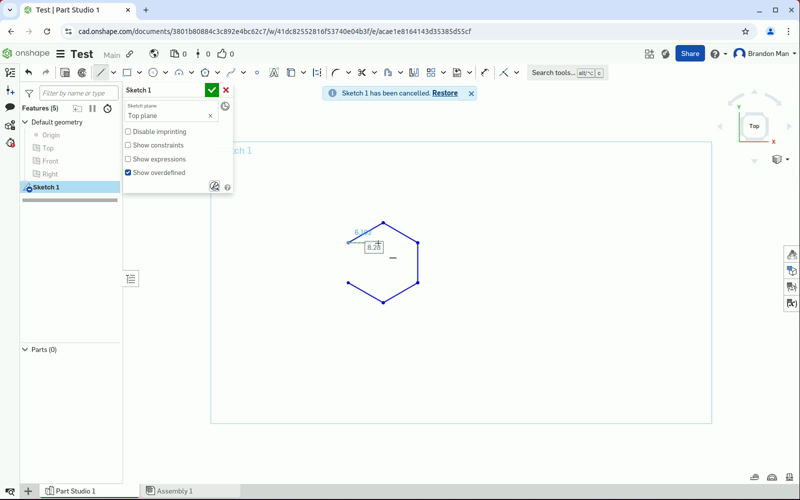
key_down(shift)
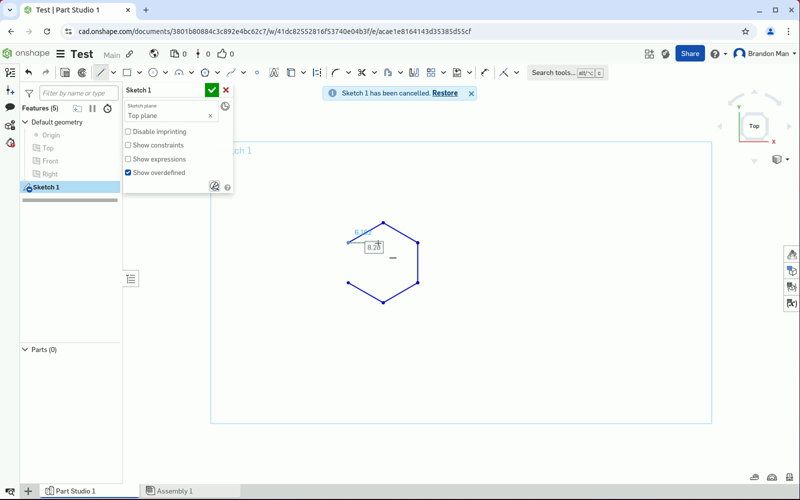
mouse_move(348, 282)
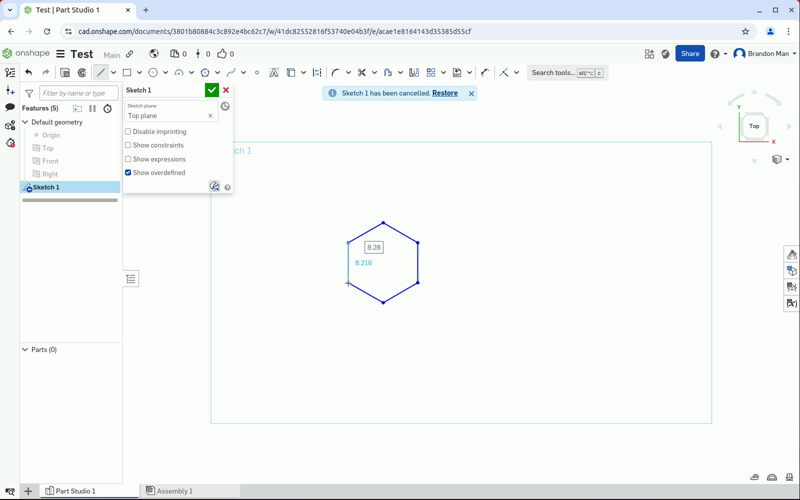
key_up(shift)
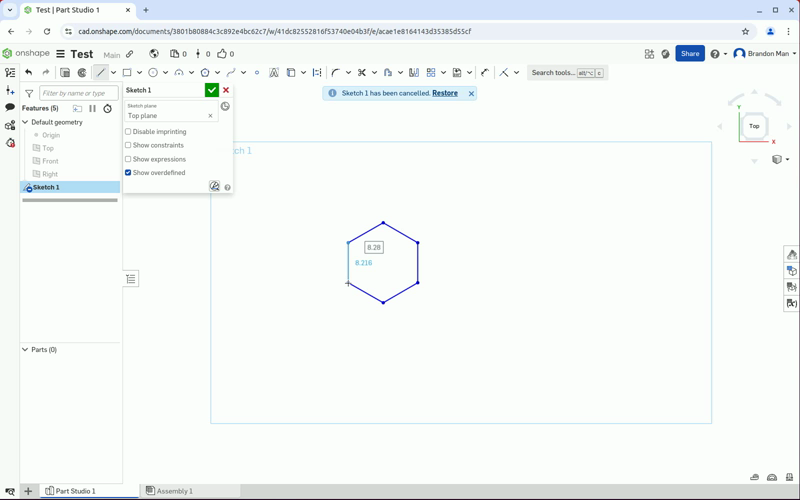
click(348, 282)
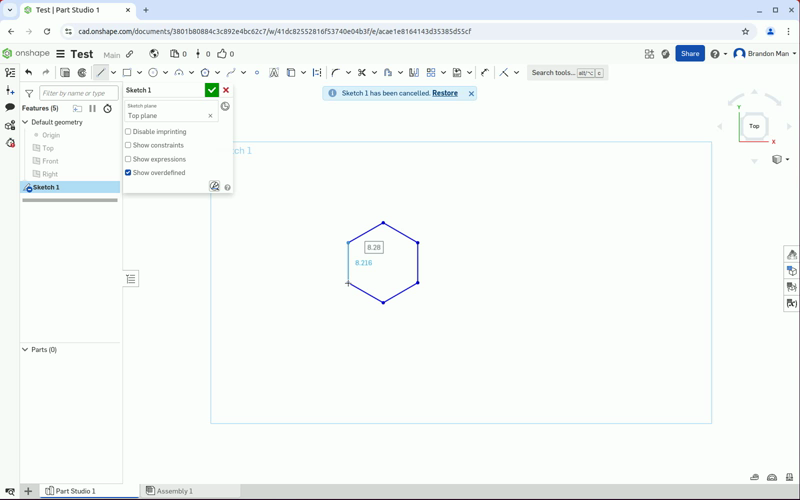
key(esc)
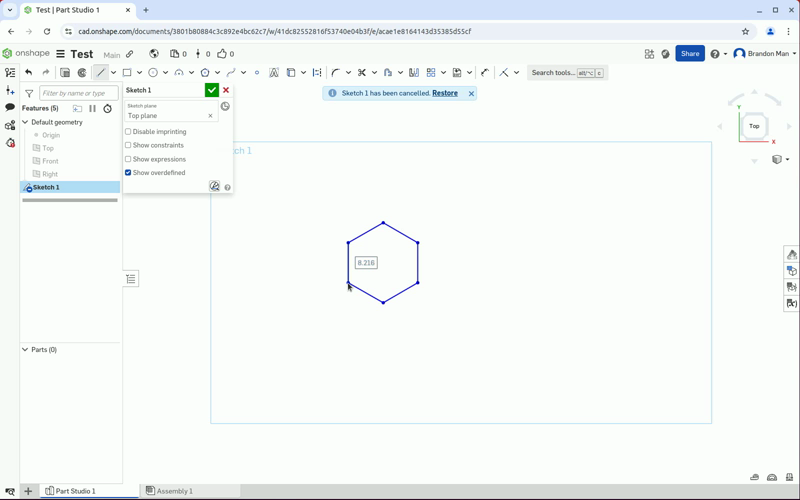
mouse_move(362, 278)
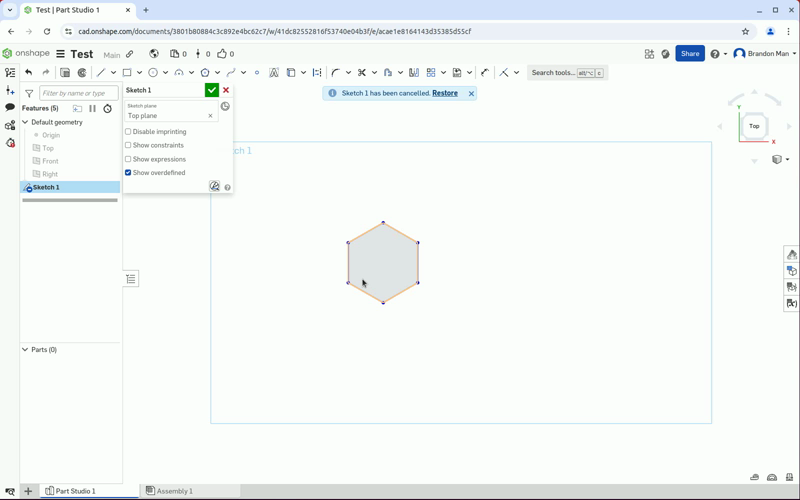
click(362, 278)
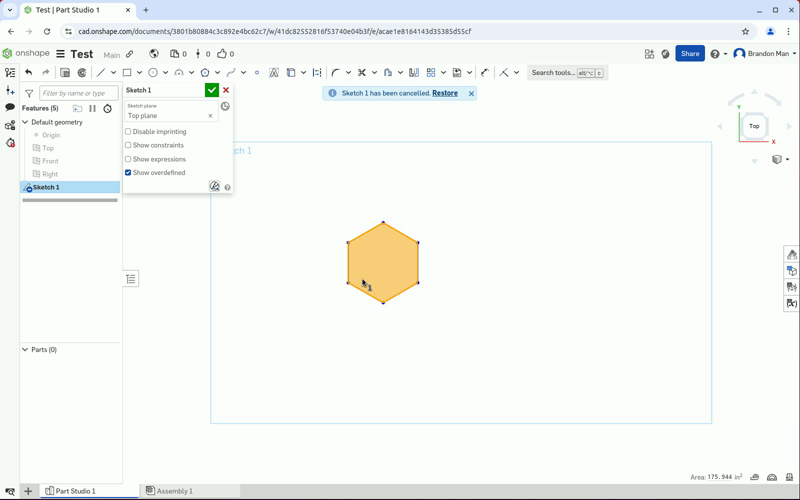
mouse_move(73, 352)
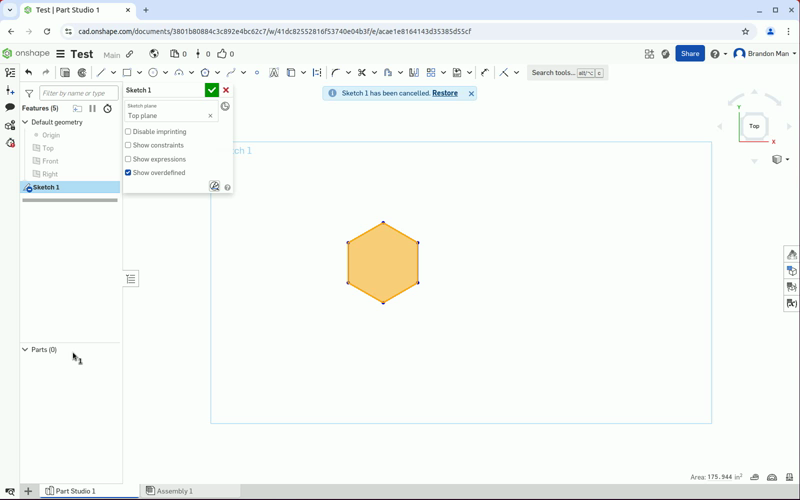
key(shift+y)
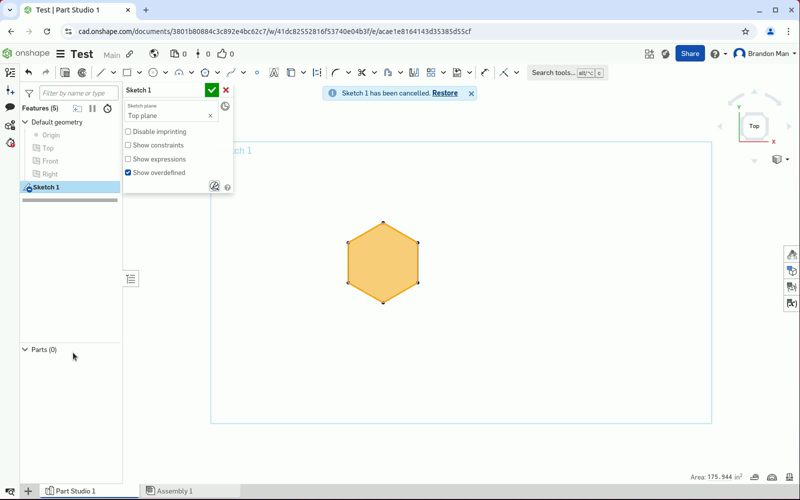
key(shift+e)
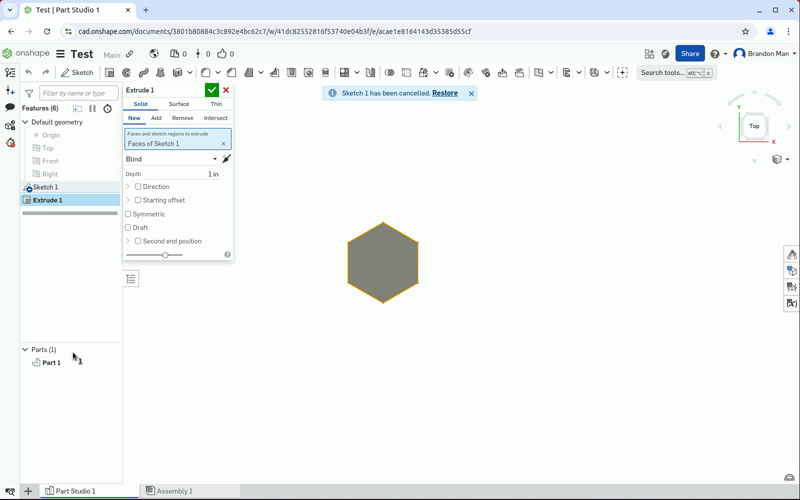
mouse_move(143, 106)
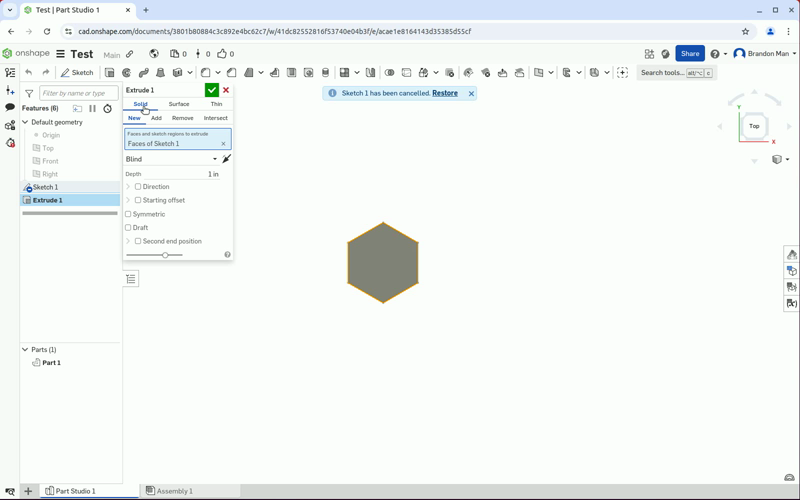
click(143, 106)
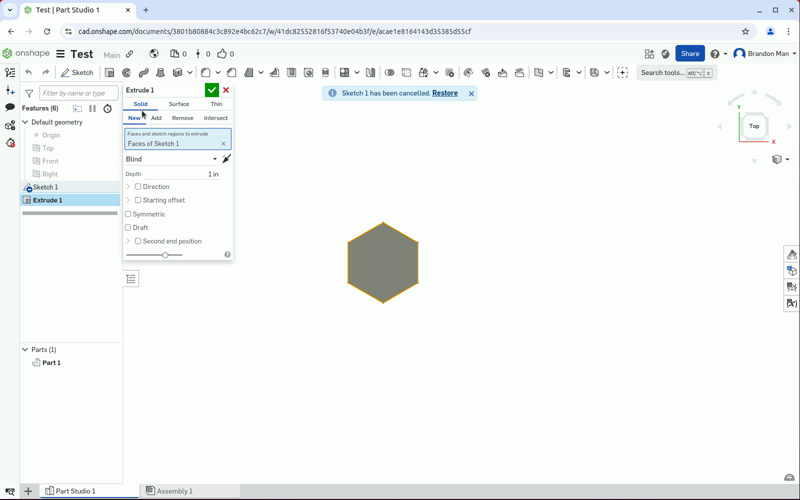
mouse_move(137, 120)
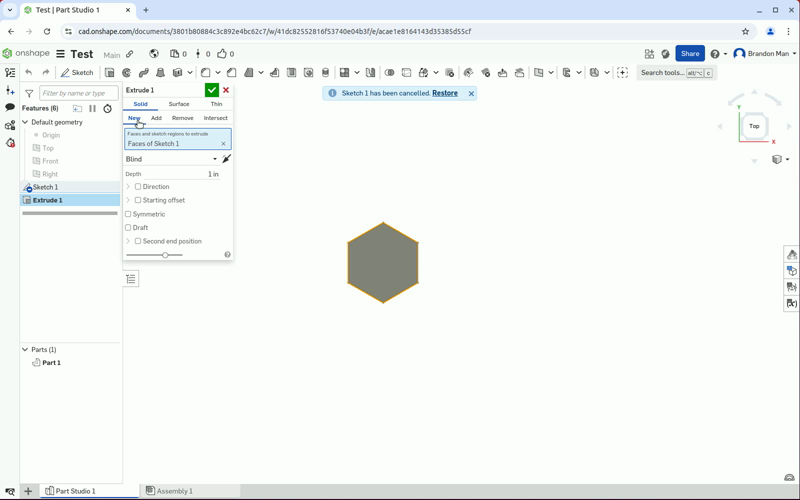
click(137, 120)
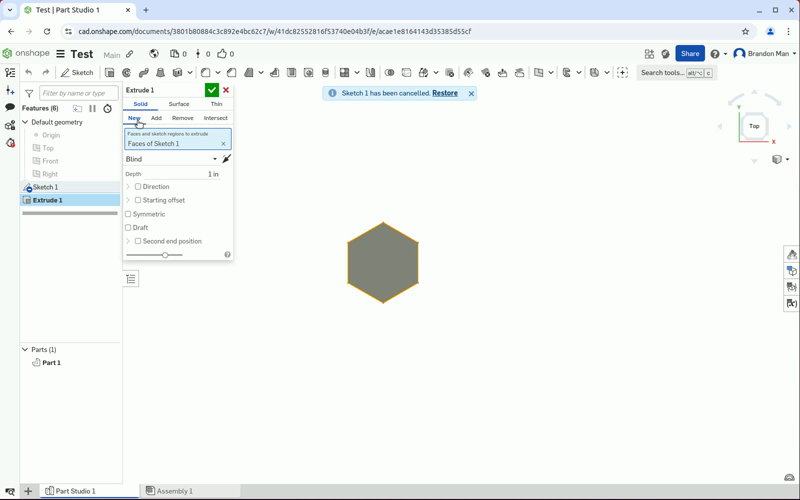
key(tab, 4)
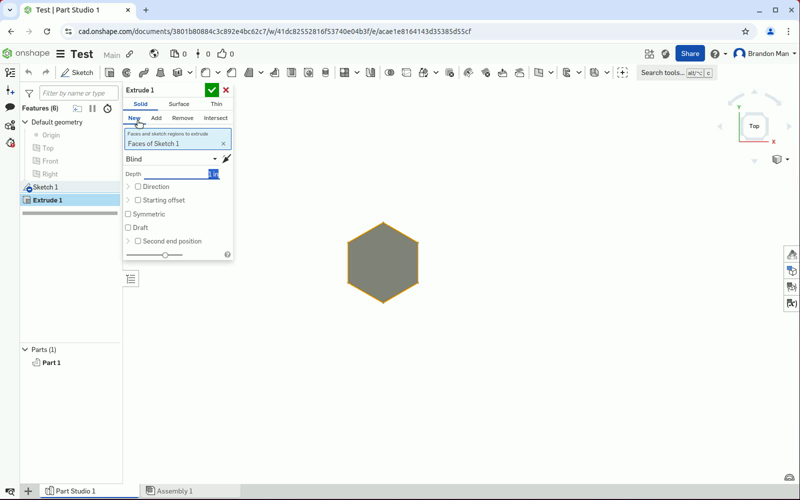
text(5.777)
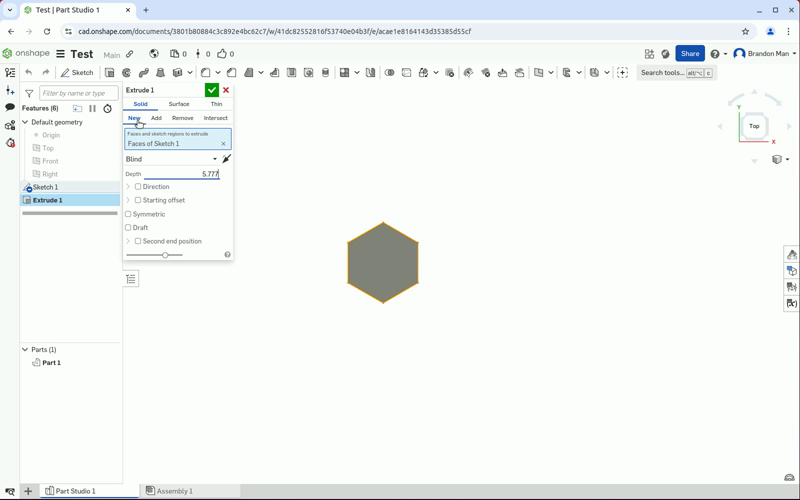
key(enter)
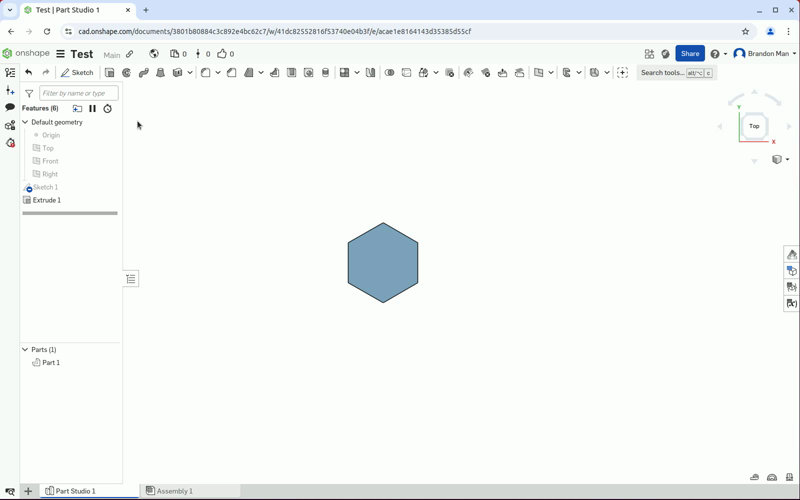
key(shift+h)
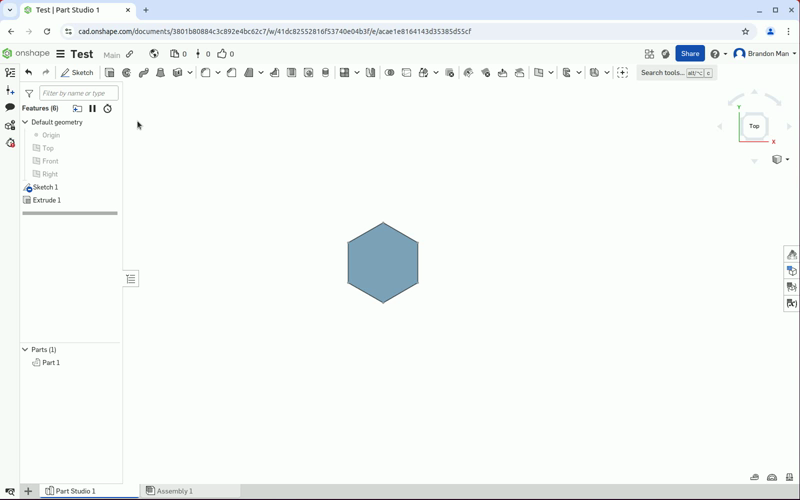
key(shift+h)
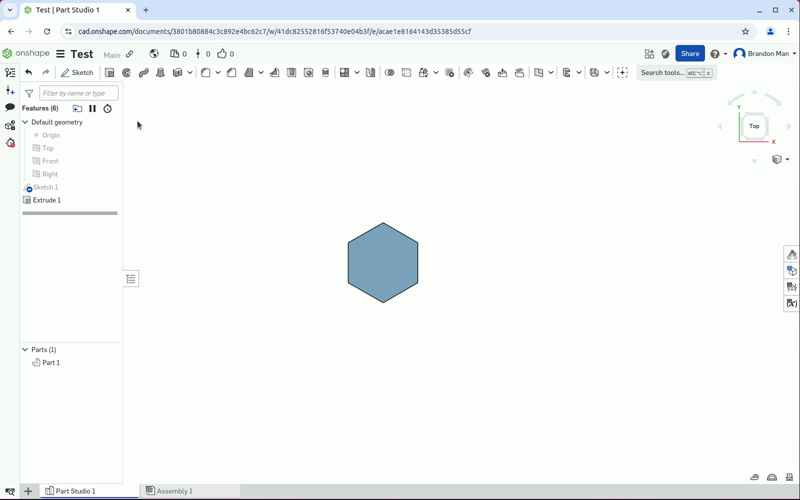
mouse_move(73, 189)
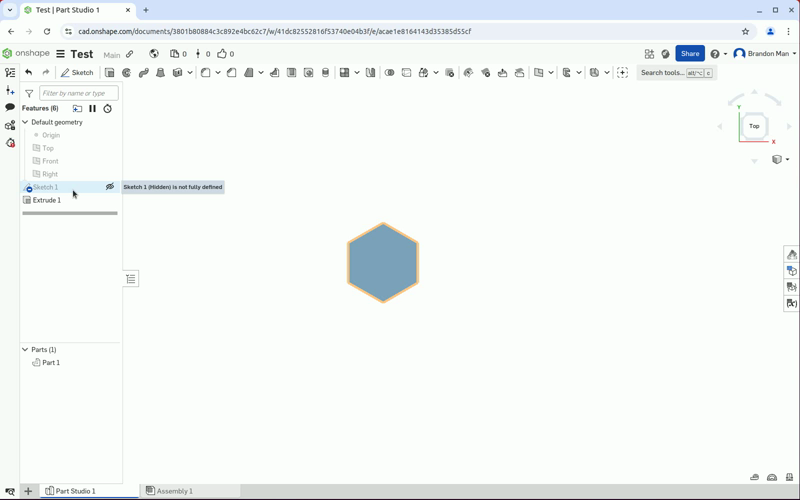
click(73, 189)
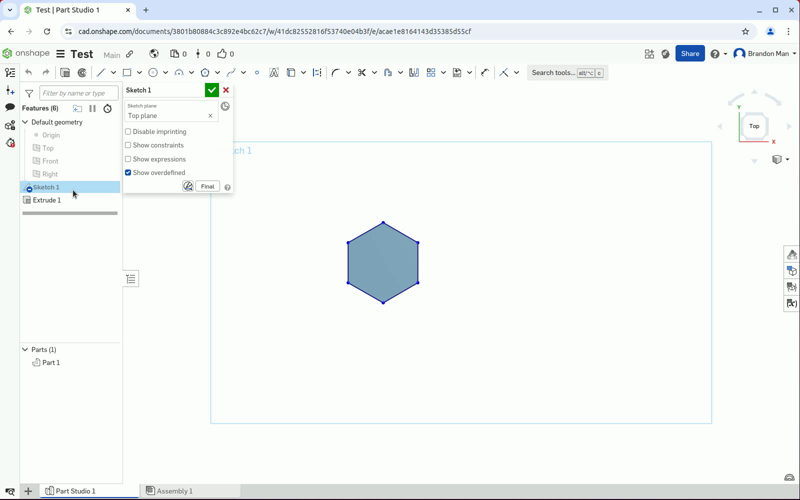
mouse_move(229, 92)
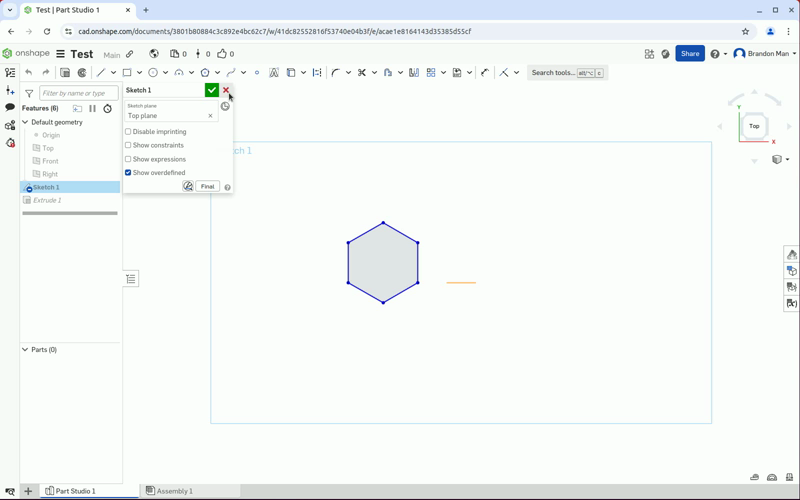
click(229, 92)
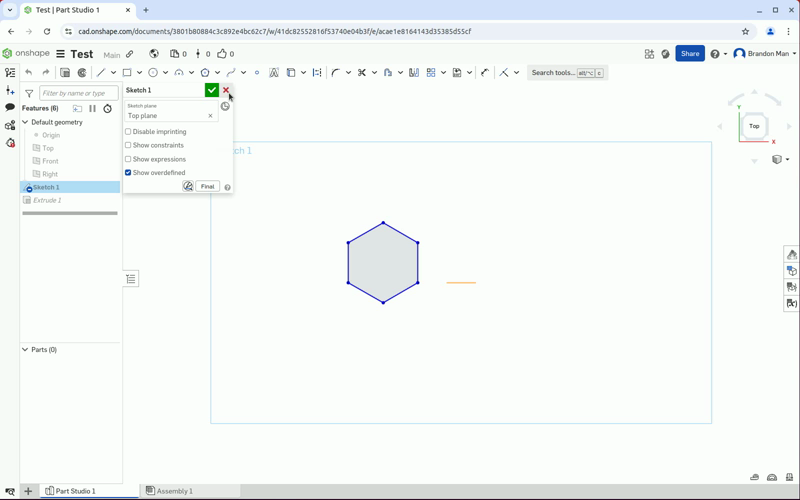
key(shift+s)
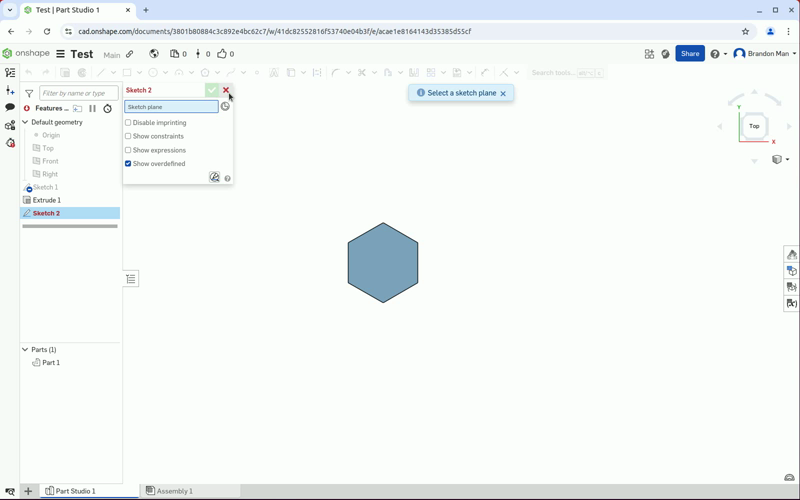
mouse_move(73, 150)
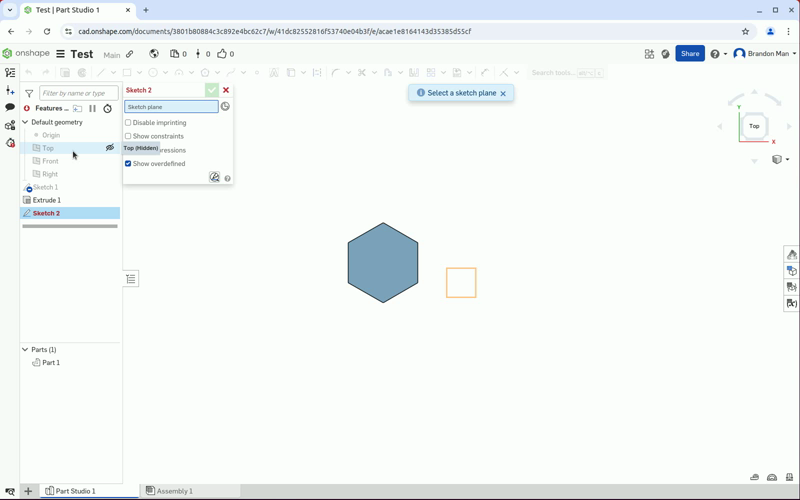
click(73, 150)
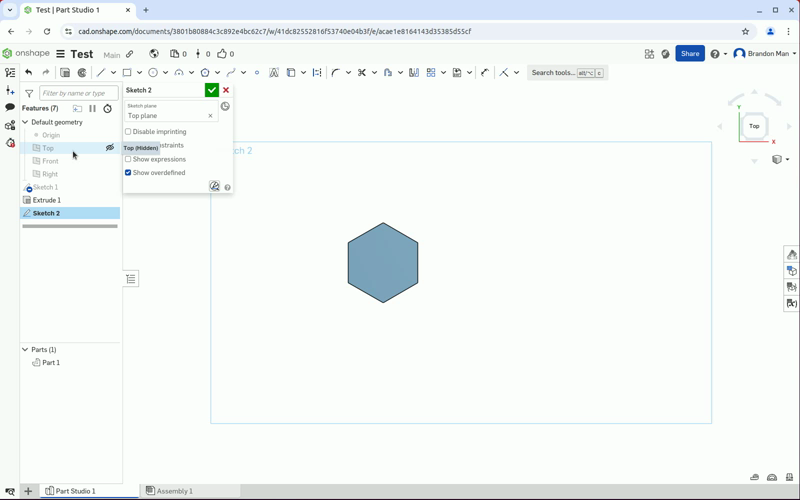
mouse_move(73, 352)
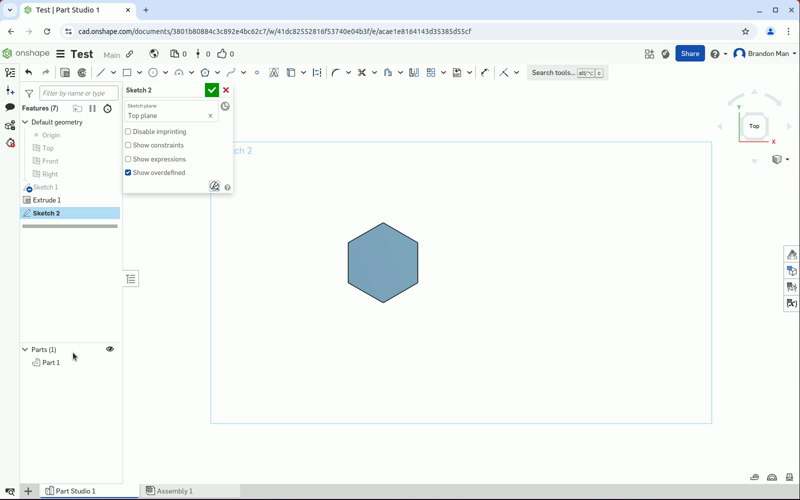
key(y)
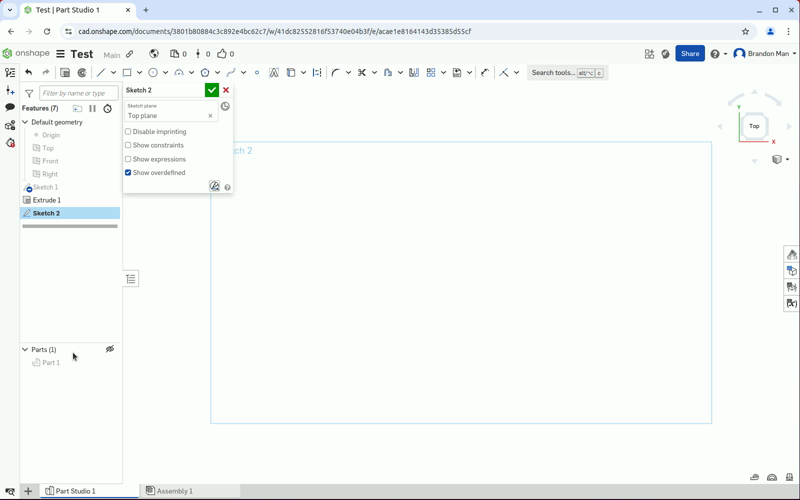
key(l)
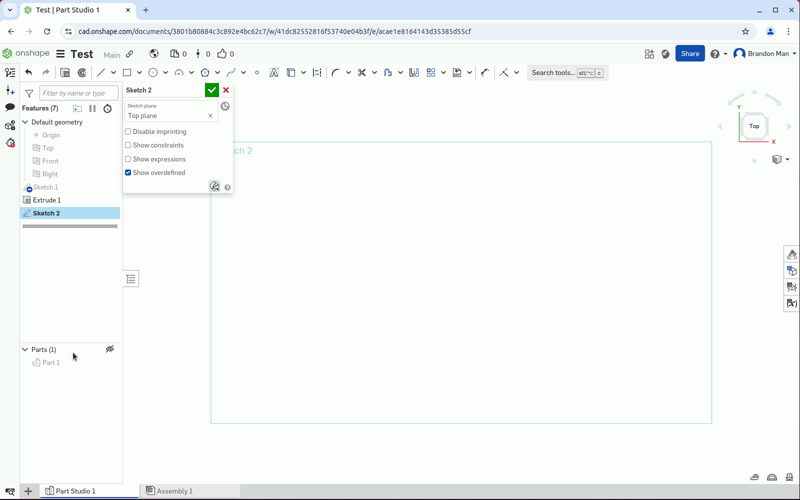
key_down(shift)
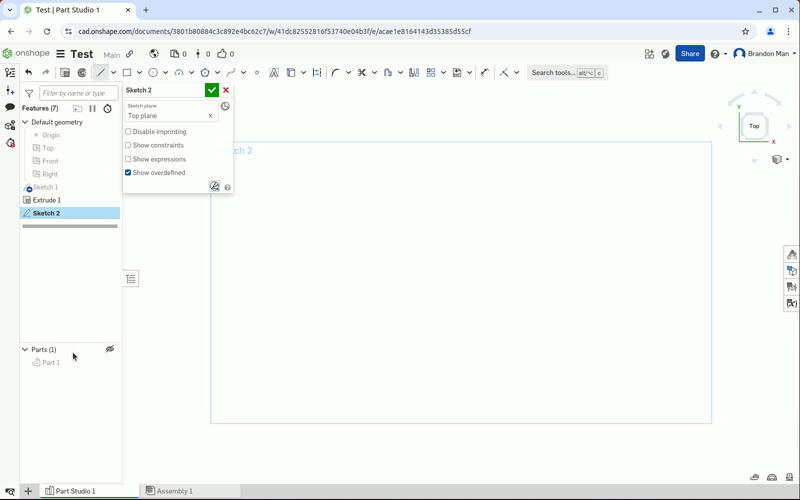
mouse_move(422, 264)
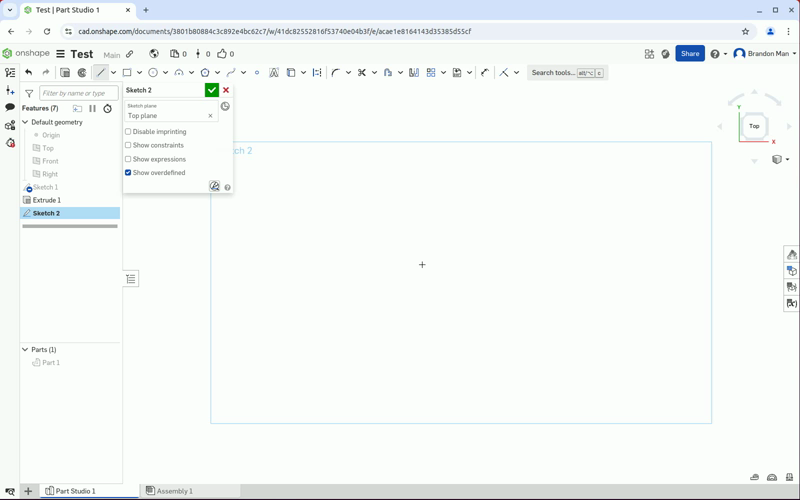
click(422, 264)
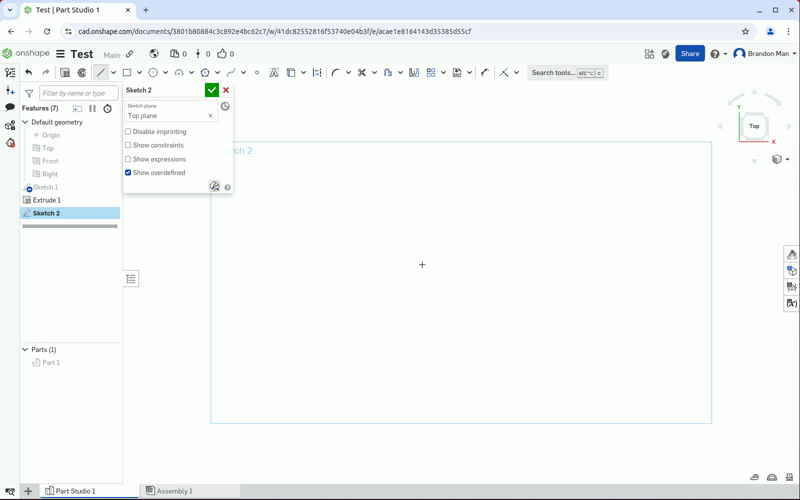
key_up(shift)
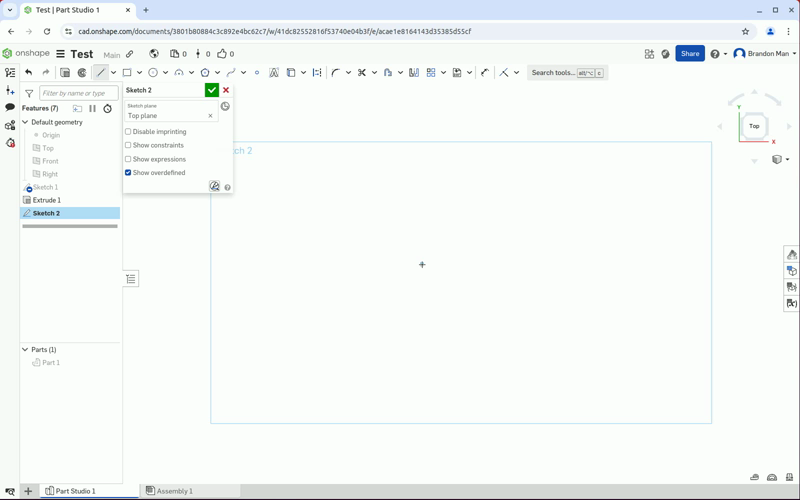
key_down(shift)
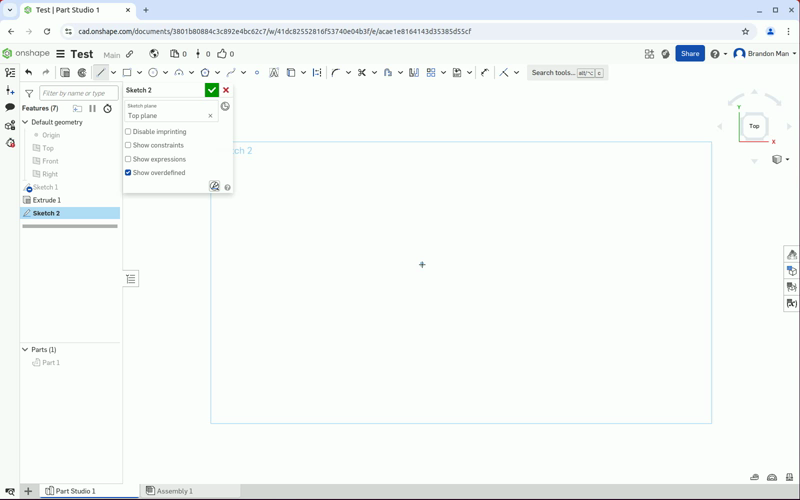
mouse_move(452, 264)
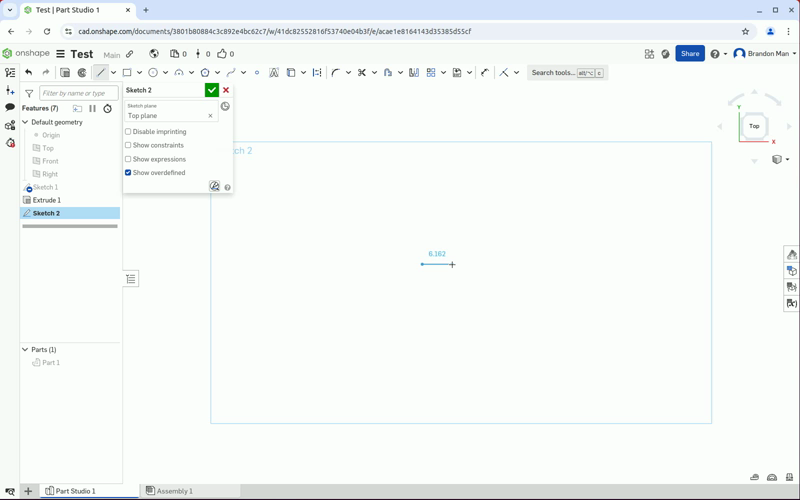
mouse_move(457, 284)
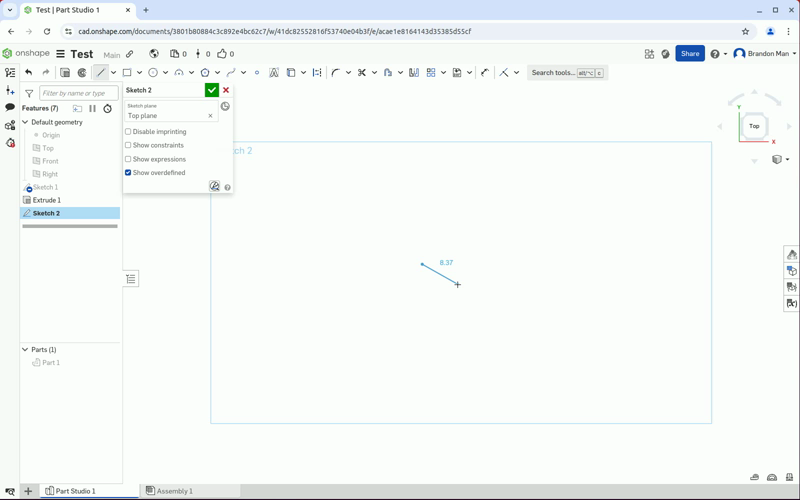
click(457, 284)
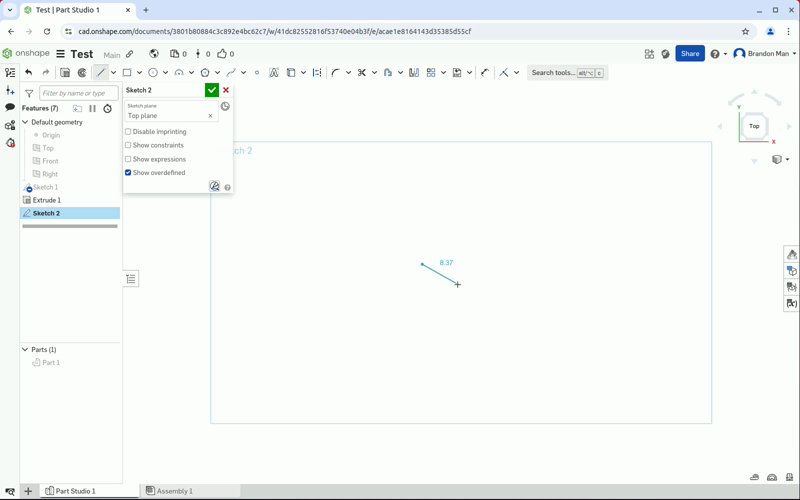
key_up(shift)
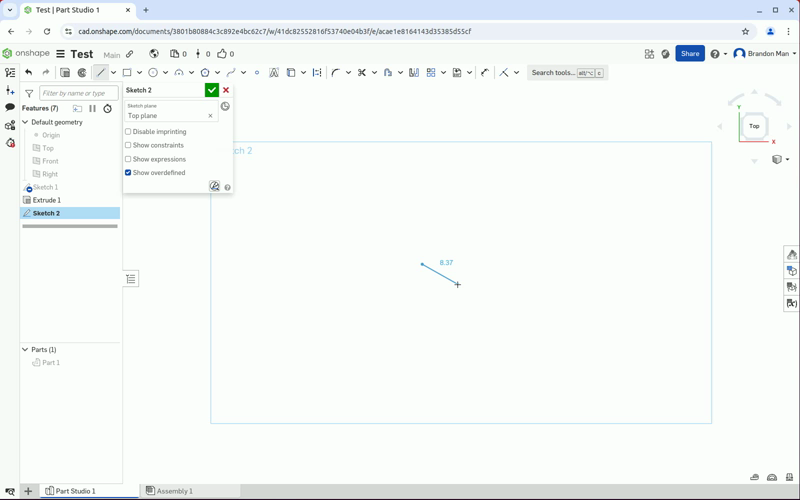
key_down(shift)
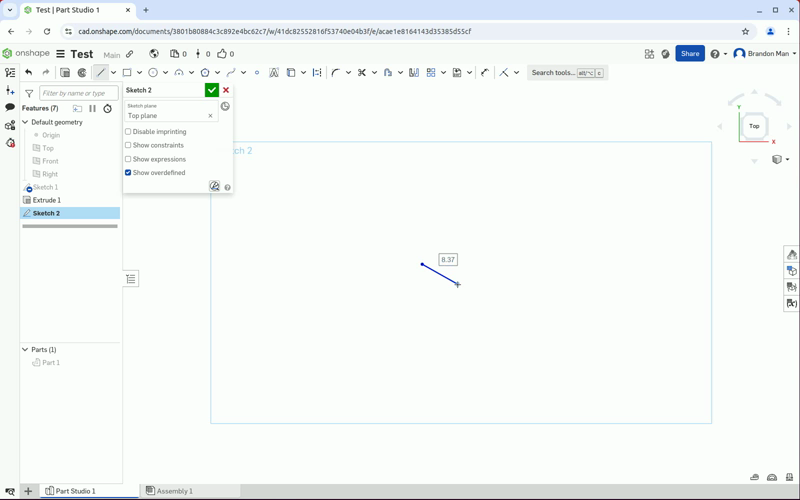
mouse_move(487, 284)
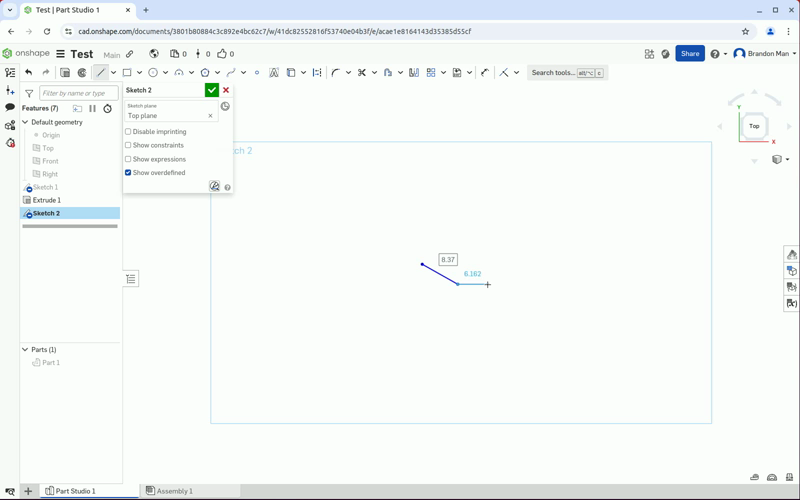
mouse_move(492, 264)
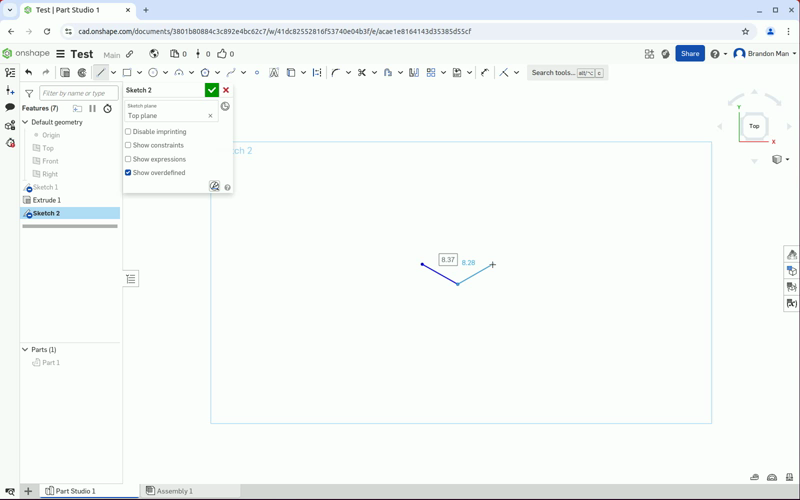
click(492, 264)
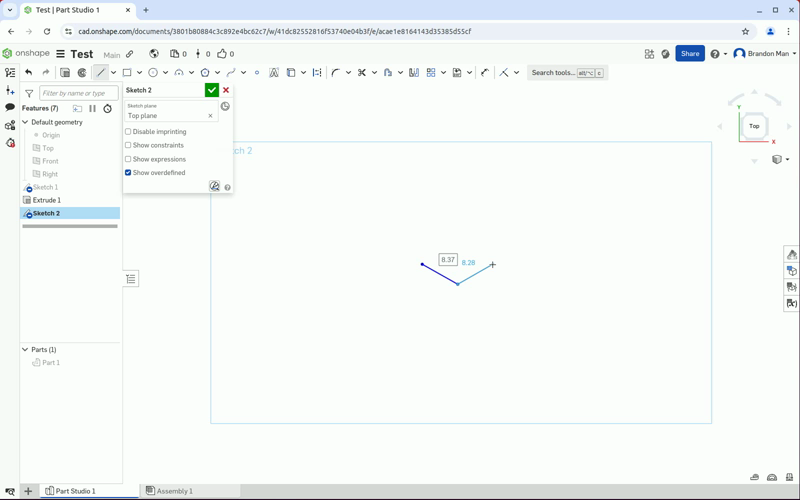
key_up(shift)
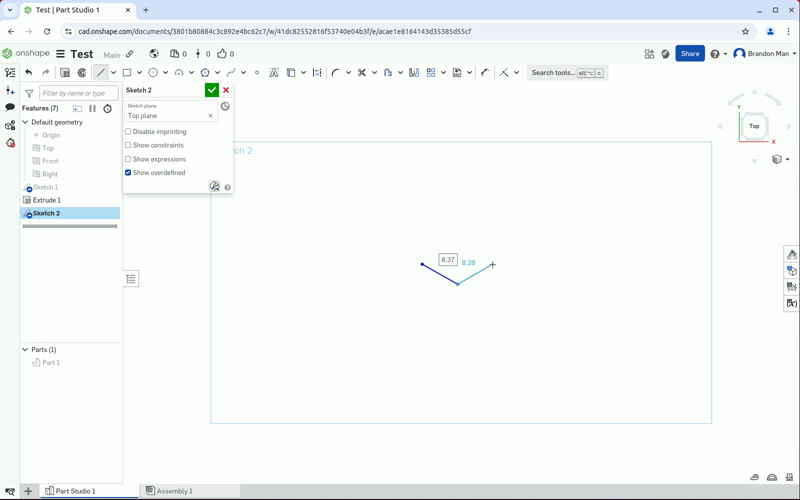
key_down(shift)
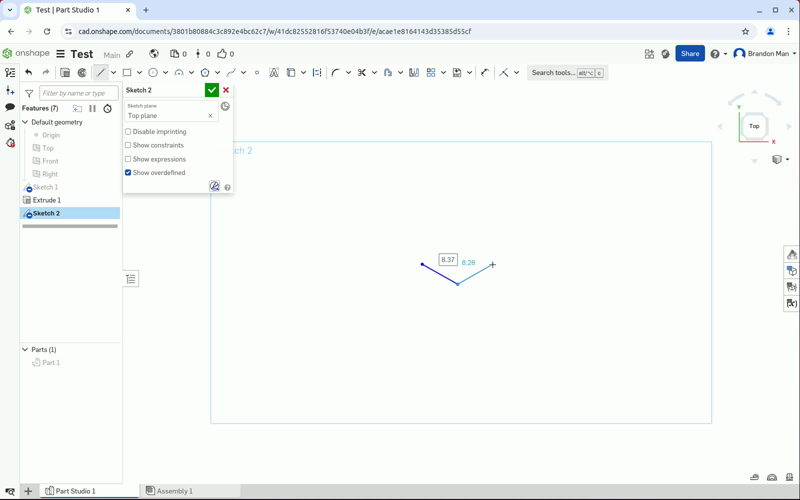
mouse_move(522, 264)
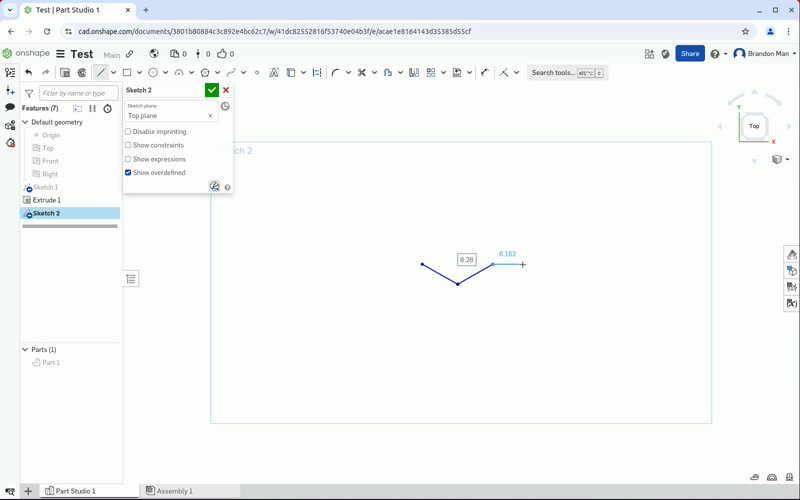
mouse_move(492, 223)
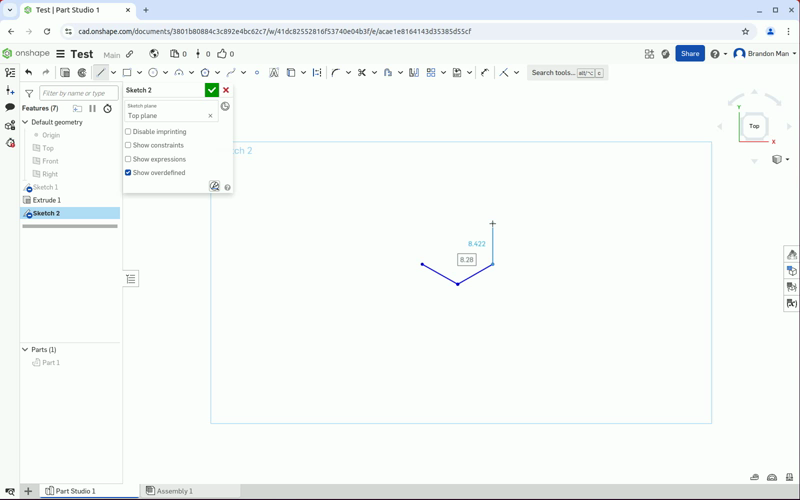
click(492, 223)
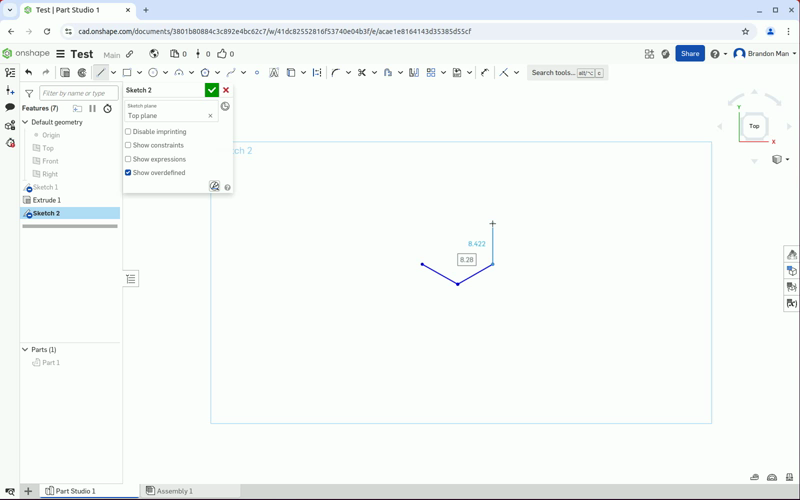
key_up(shift)
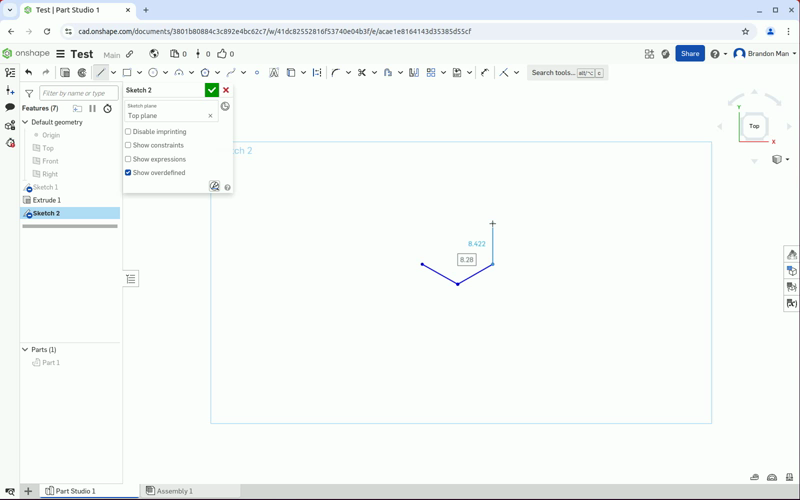
key_down(shift)
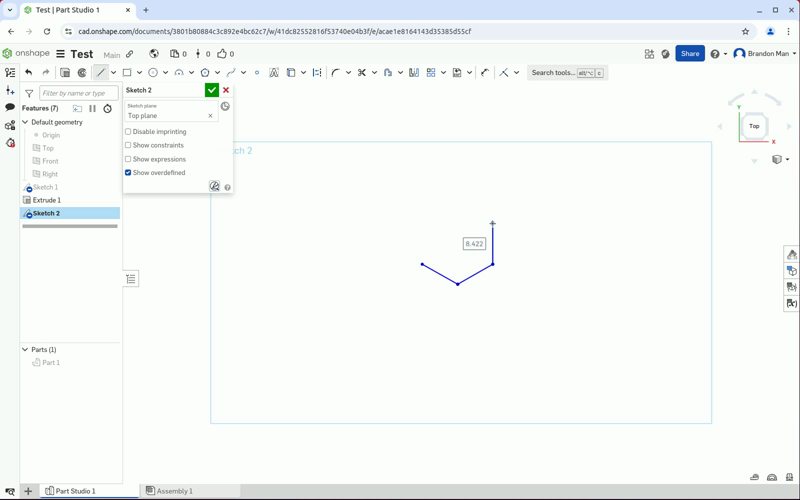
mouse_move(522, 223)
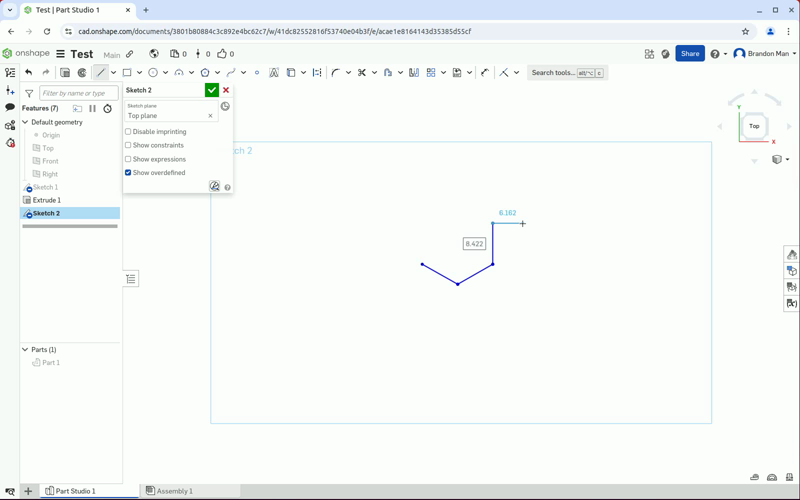
mouse_move(457, 203)
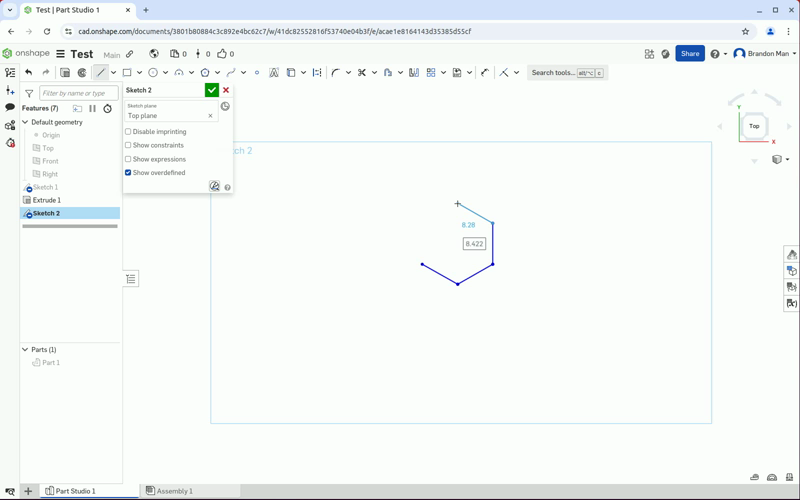
click(457, 203)
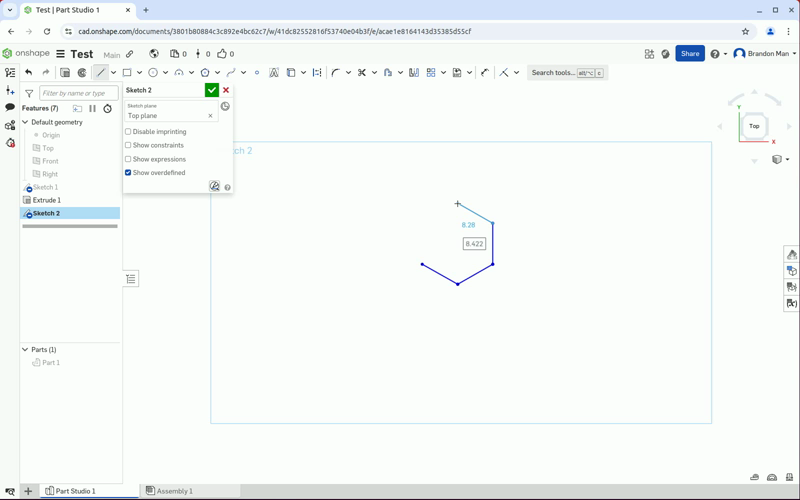
key_up(shift)
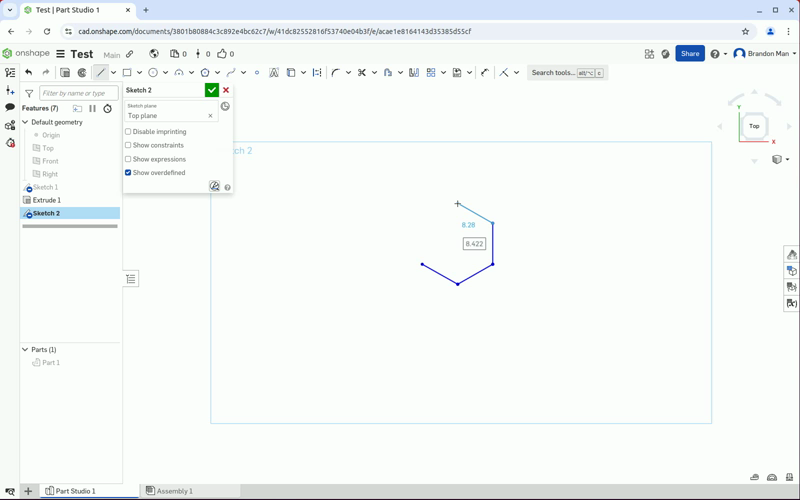
key_down(shift)
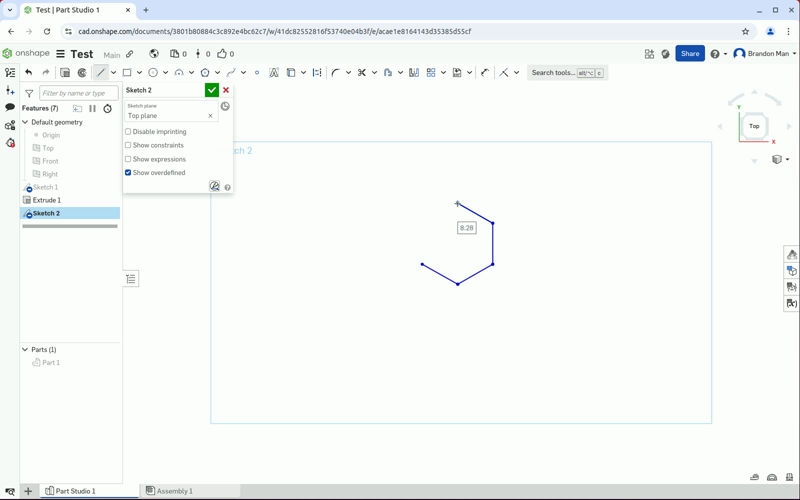
mouse_move(487, 203)
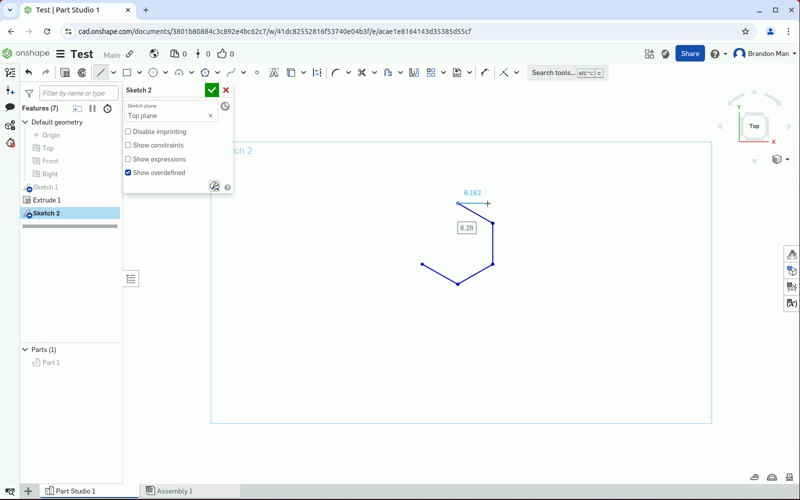
mouse_move(422, 223)
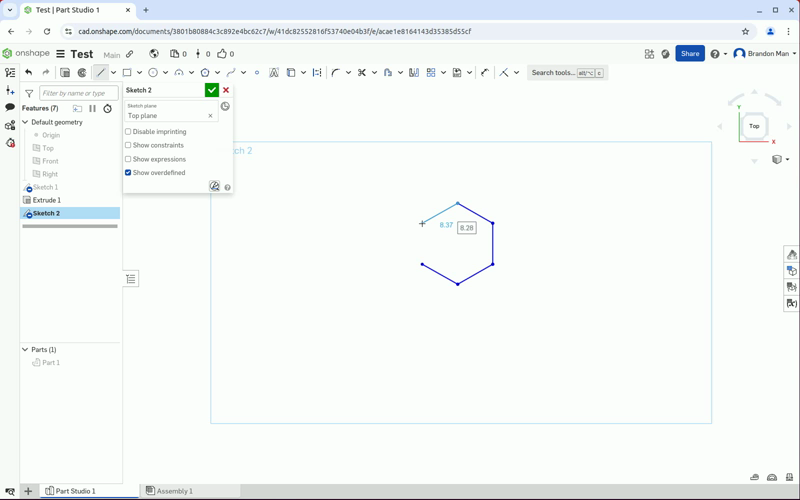
click(422, 223)
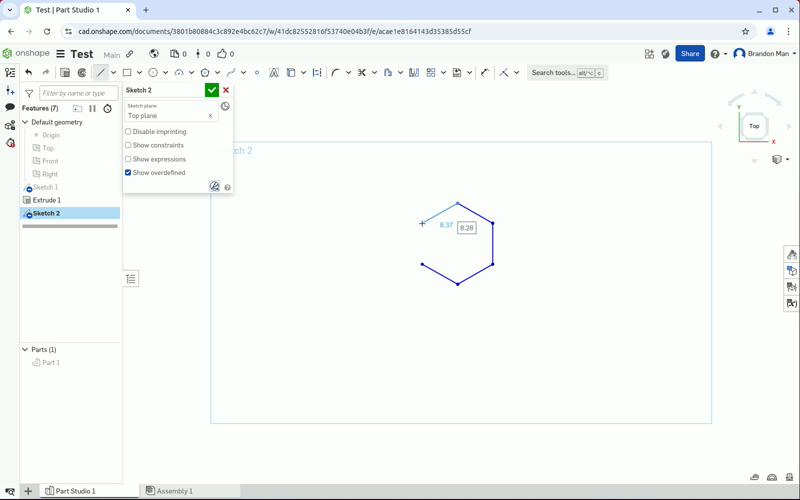
key_up(shift)
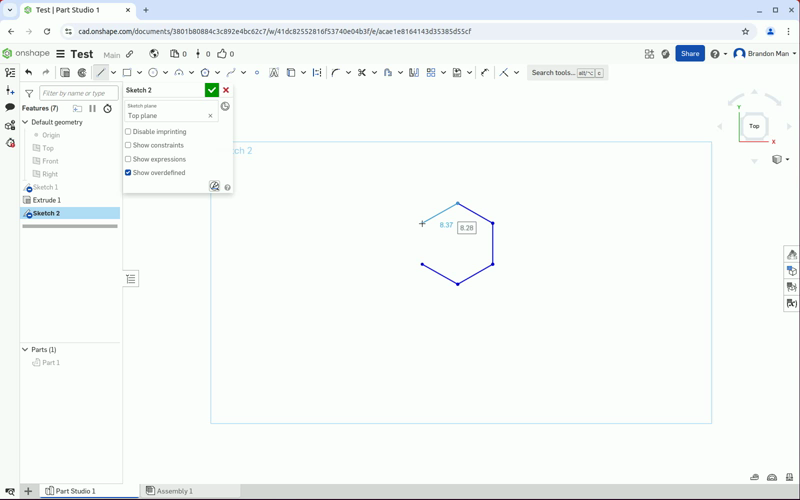
mouse_move(452, 223)
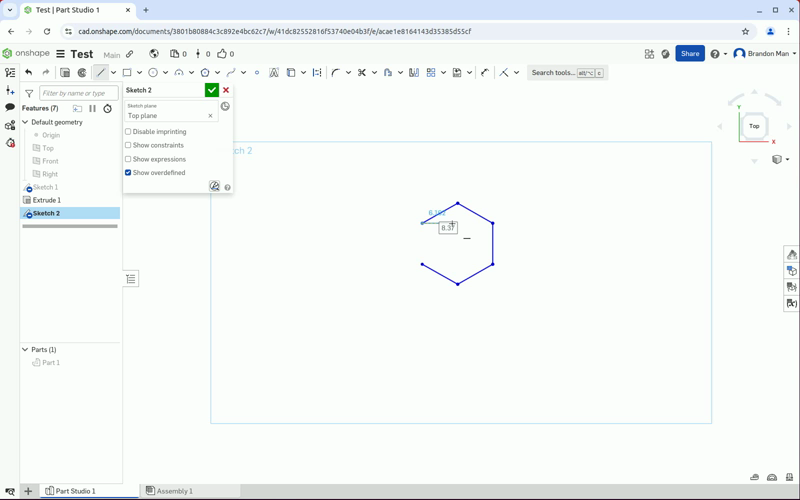
key_down(shift)
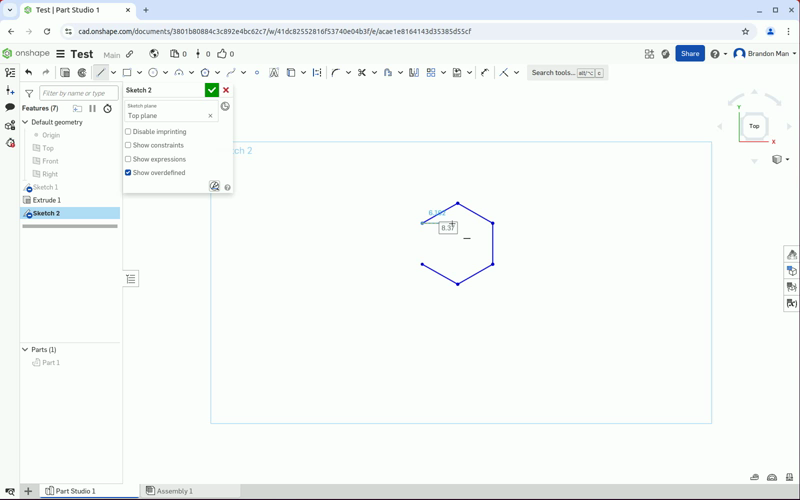
mouse_move(422, 264)
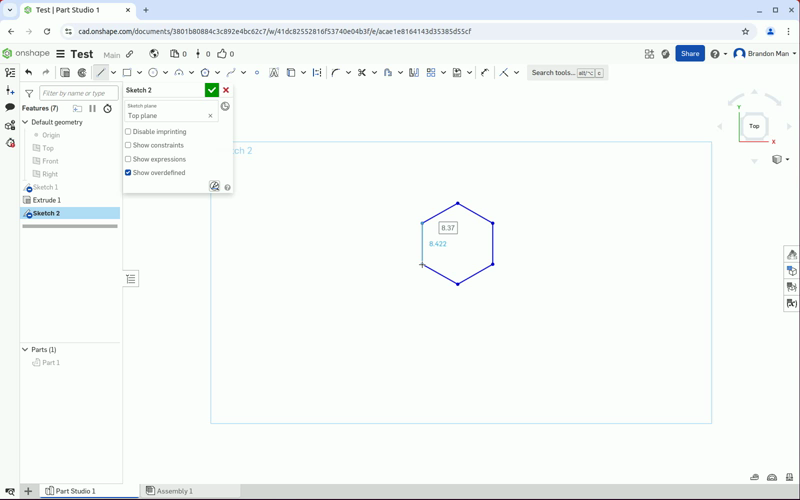
key_up(shift)
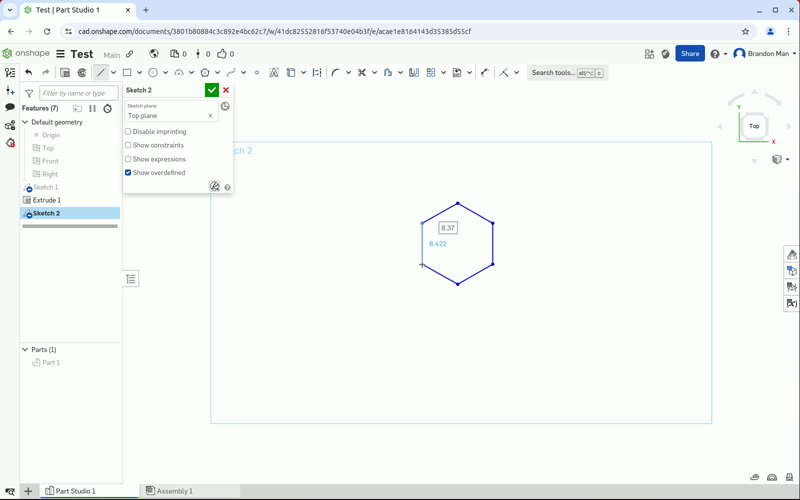
click(422, 264)
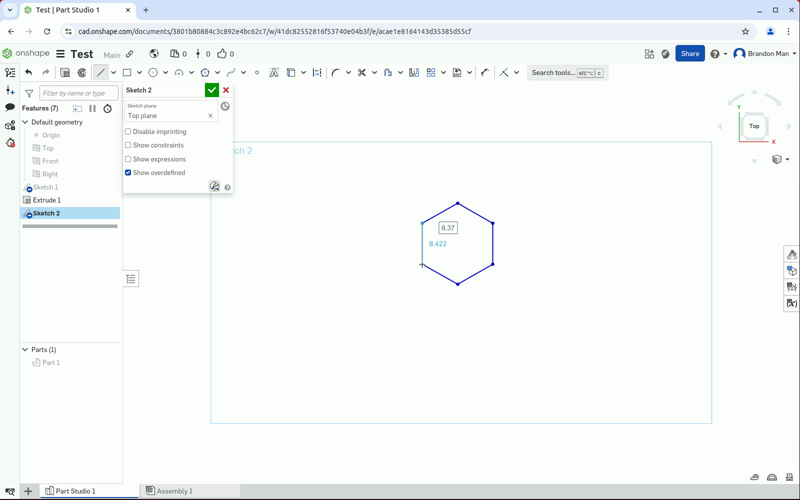
key(esc)
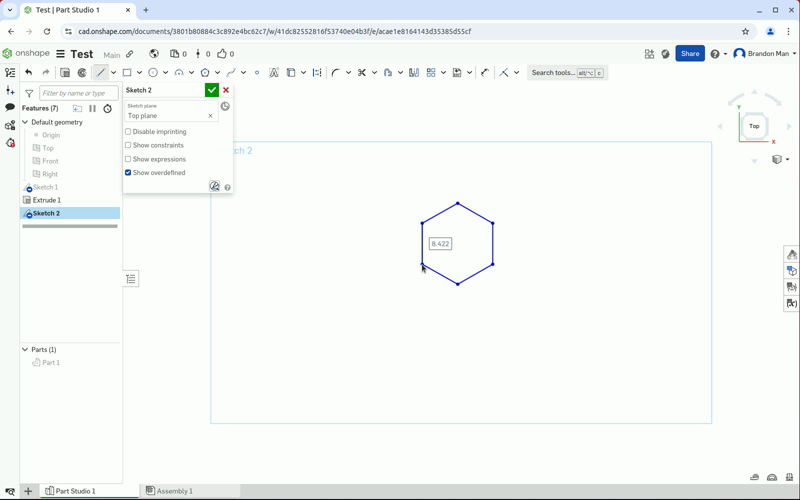
mouse_move(438, 266)
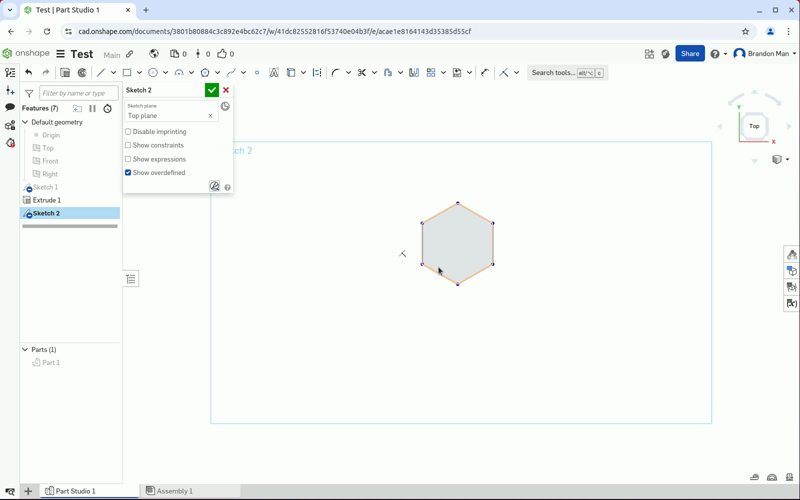
click(438, 266)
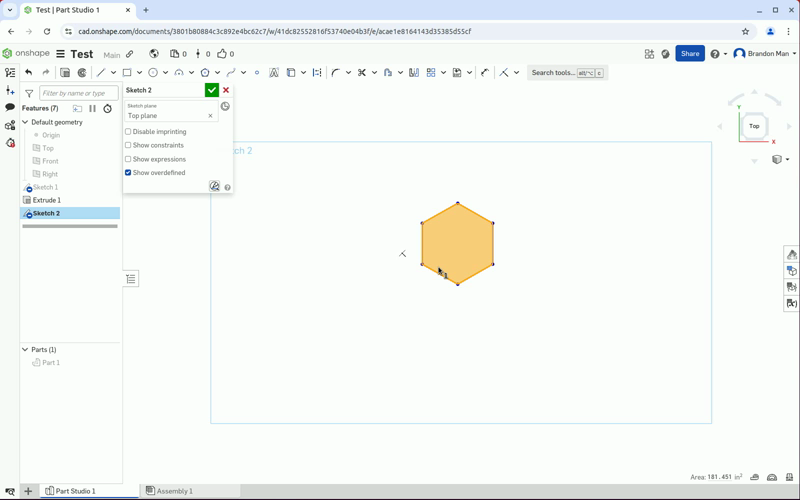
mouse_move(73, 352)
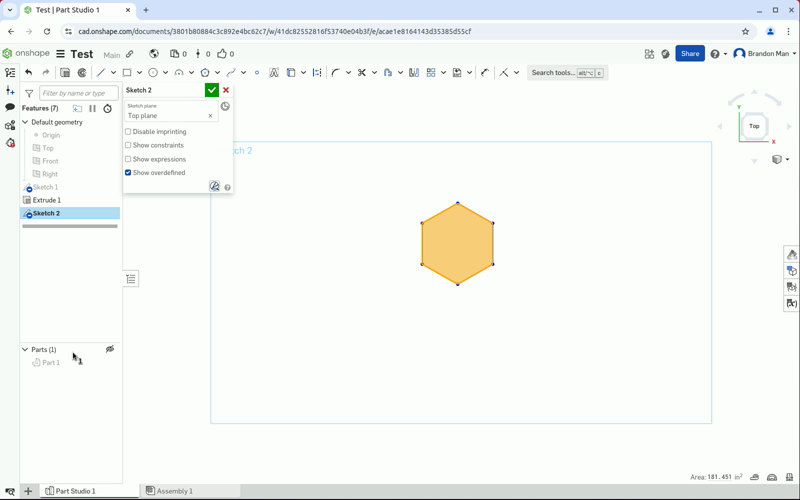
key(shift+y)
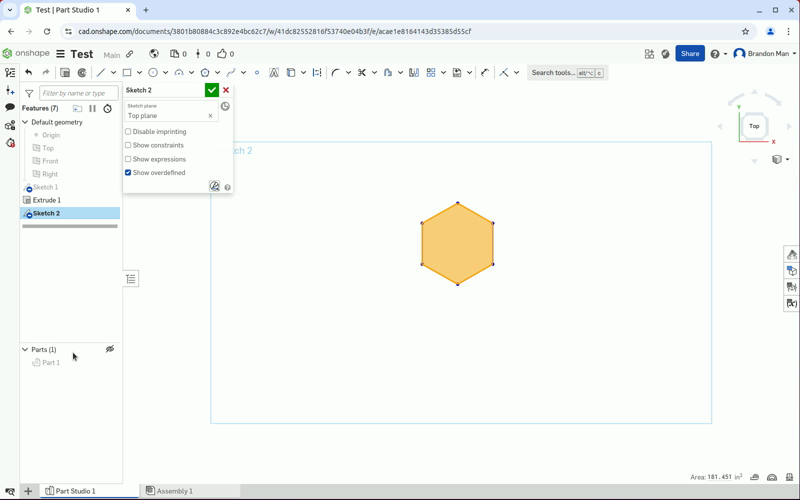
key(shift+e)
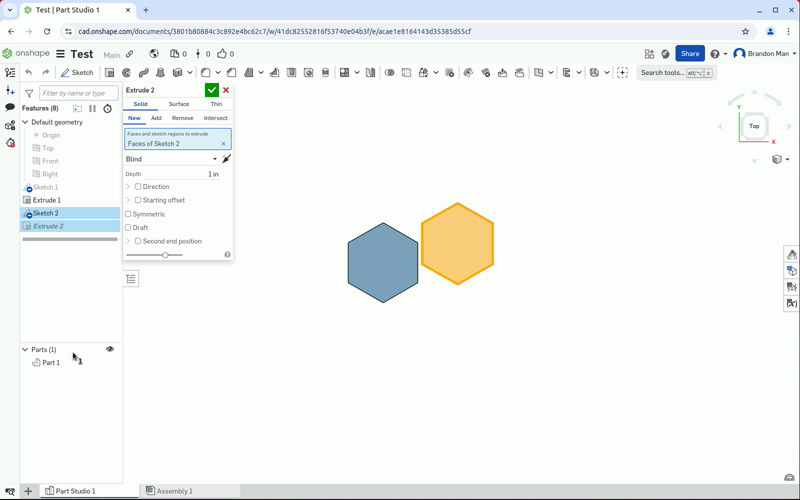
mouse_move(143, 106)
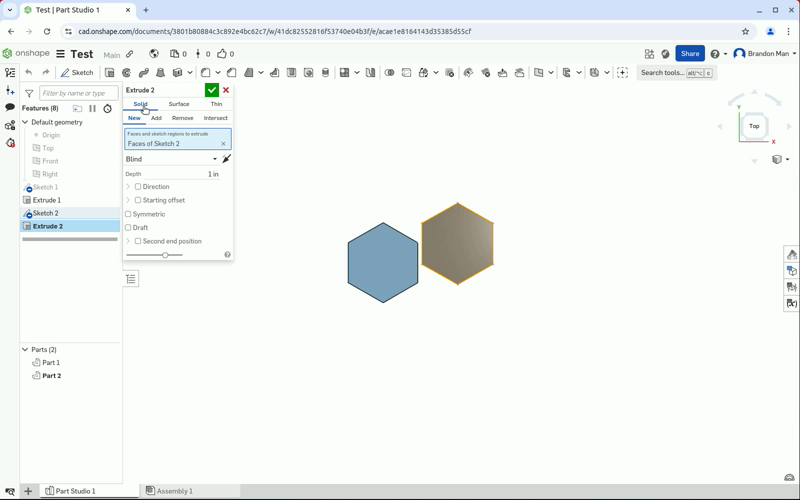
click(143, 106)
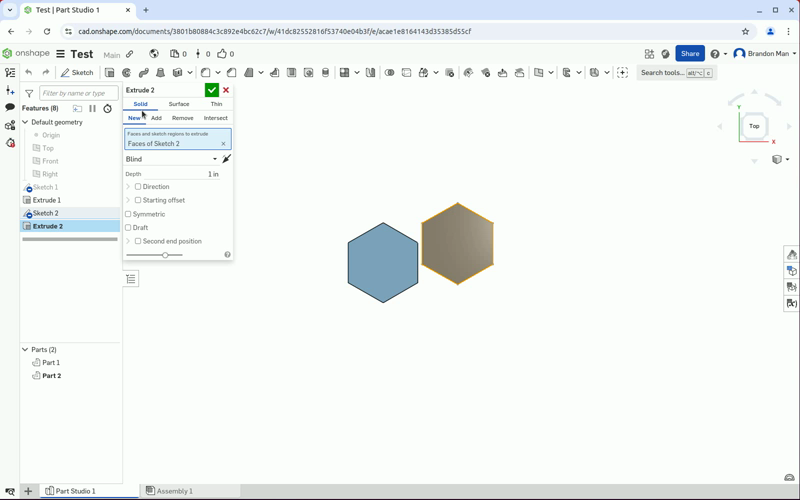
mouse_move(137, 120)
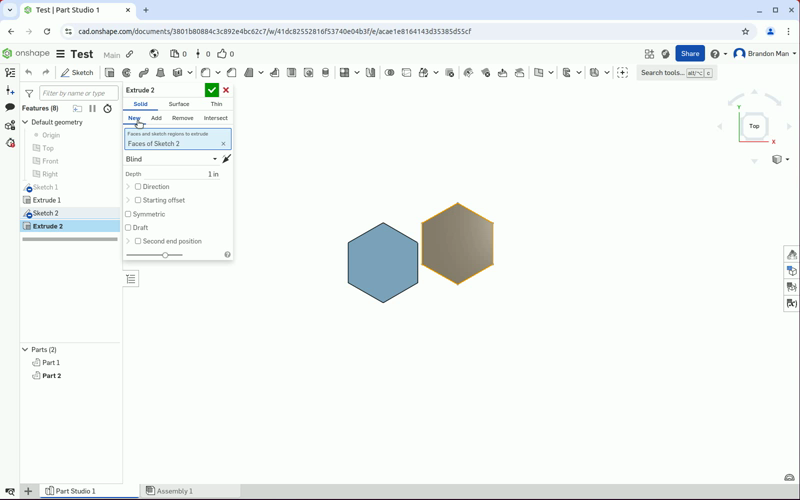
click(137, 120)
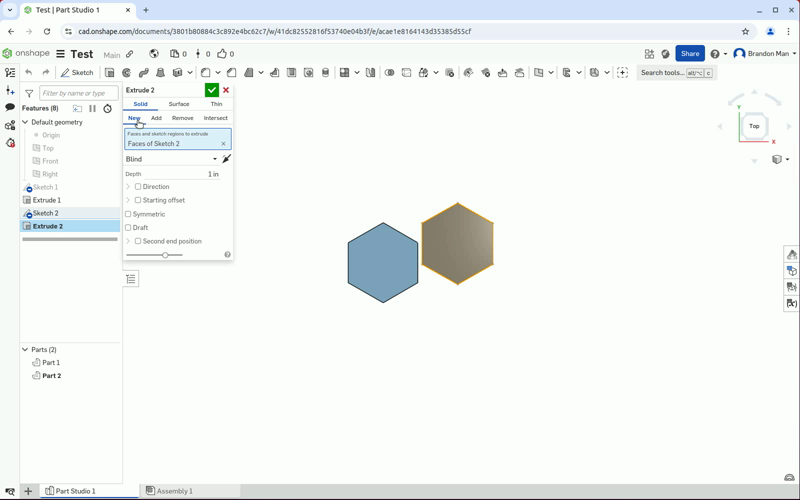
key(tab, 4)
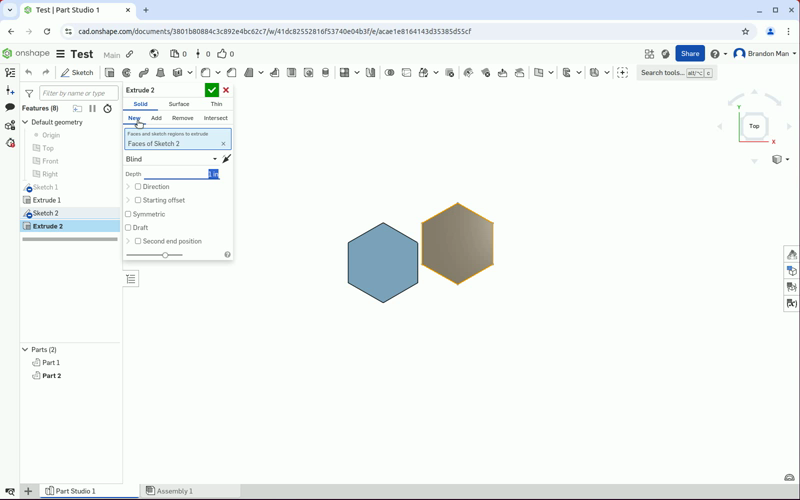
text(5.777)
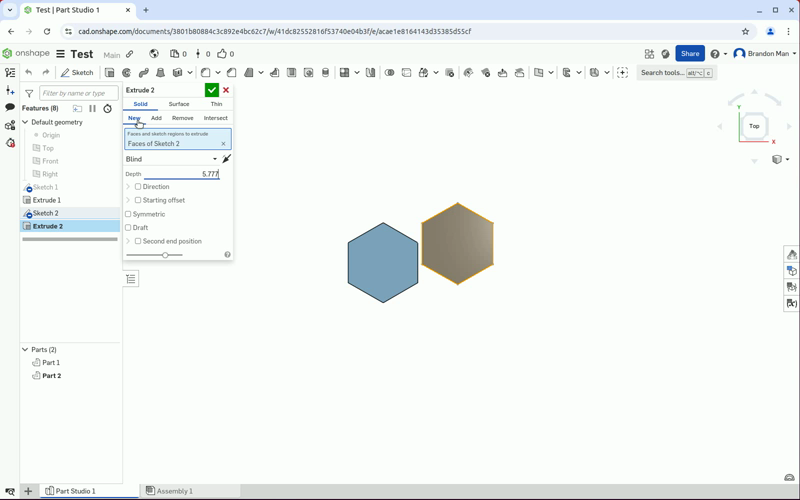
key(enter)
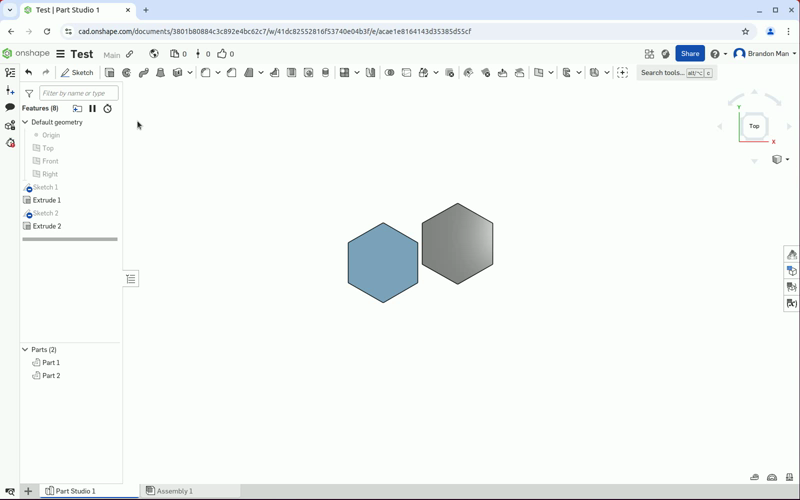
key(shift+h)
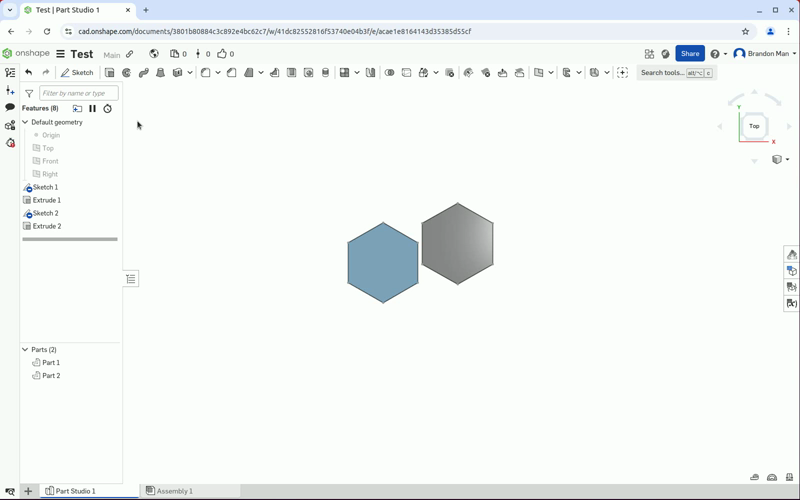
key(shift+h)
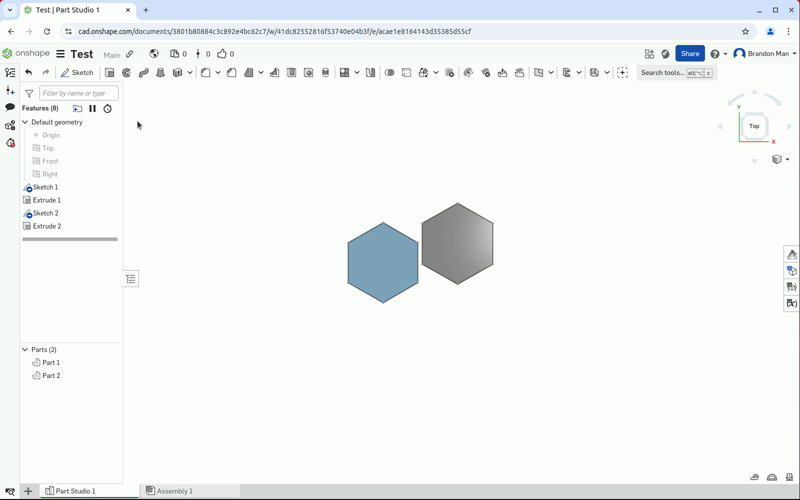
key(shift+7)
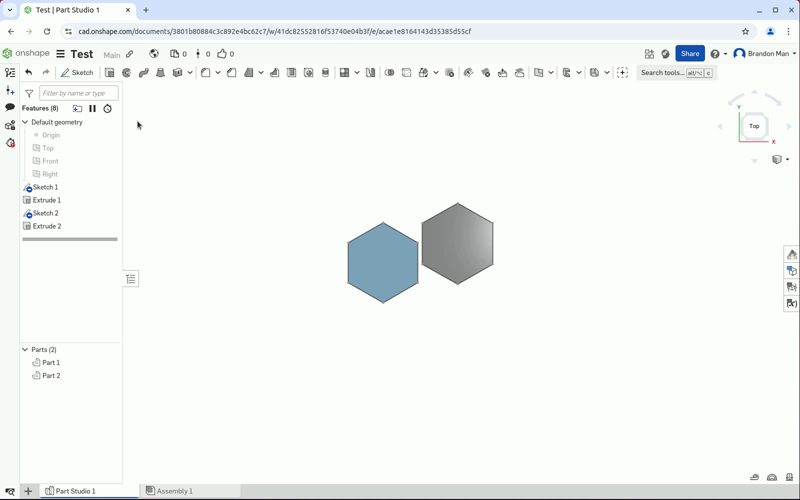
key(up, 3)
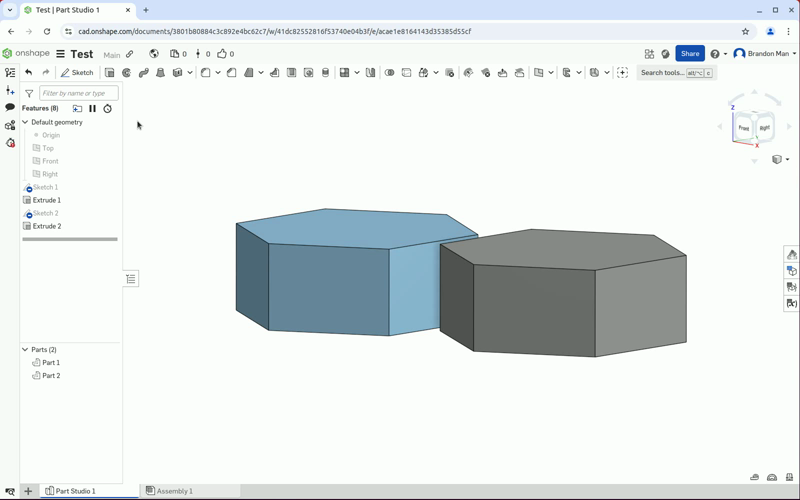
key(left, 3)
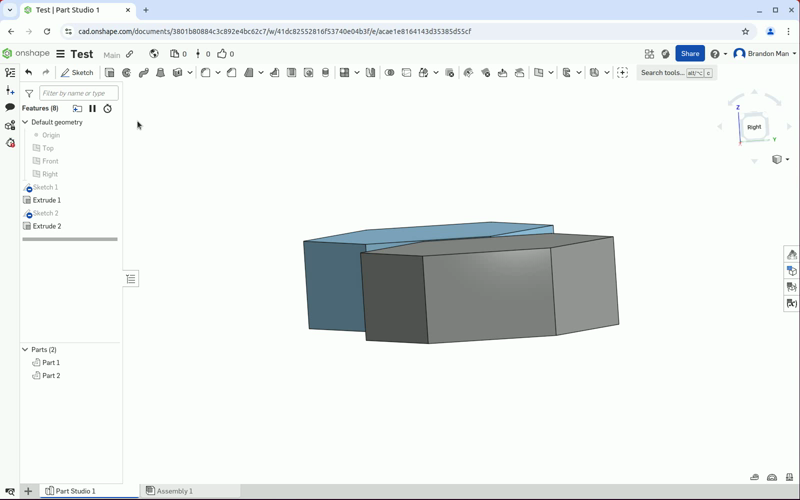
key(right, 3)
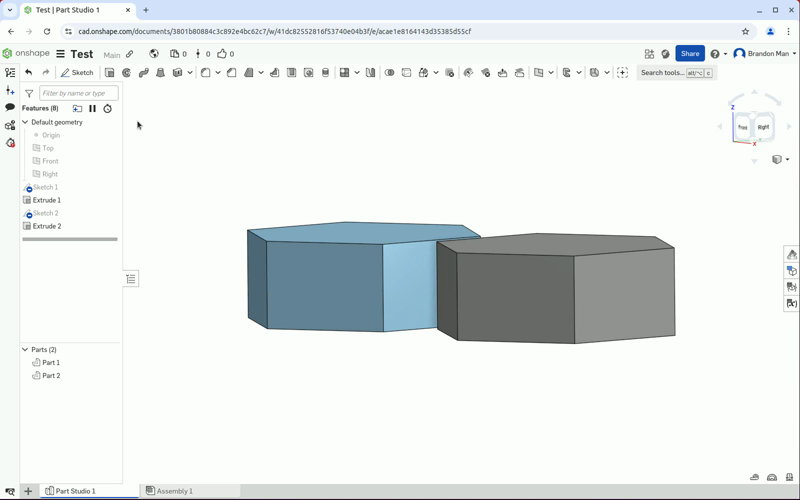
key(down, 3)
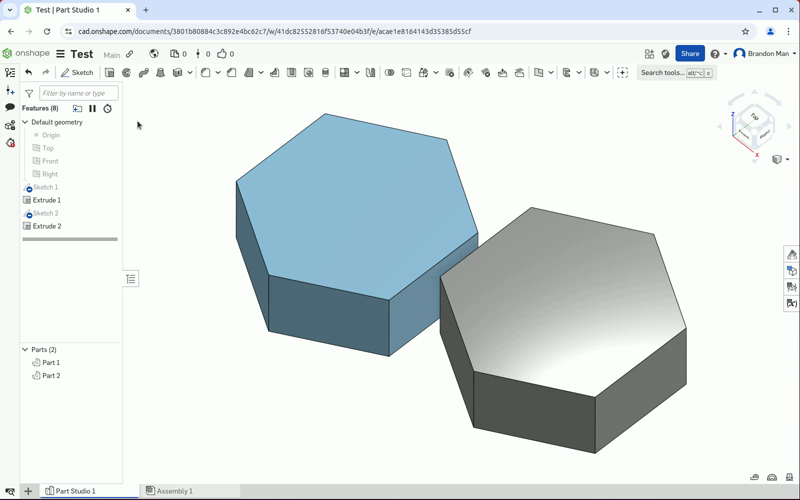
mouse_move(73, 189)
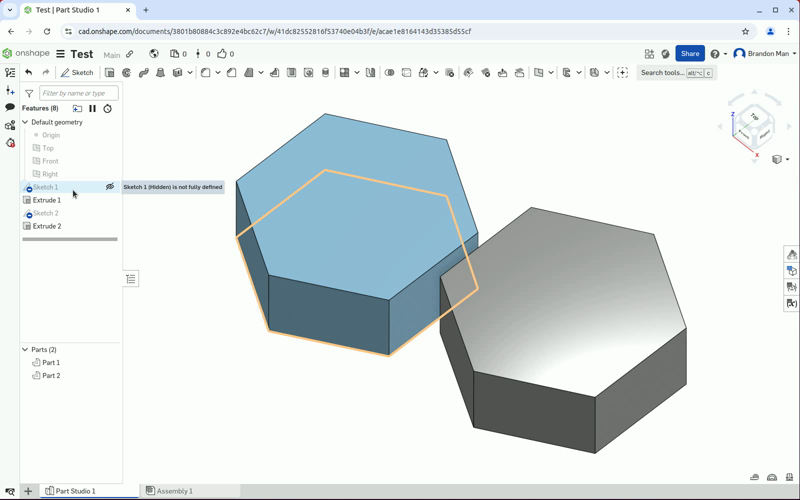
click(73, 189)